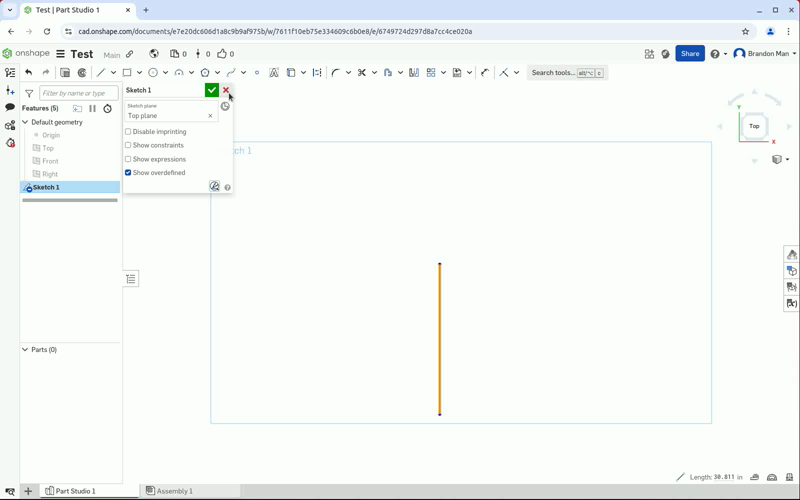
key(shift+h)
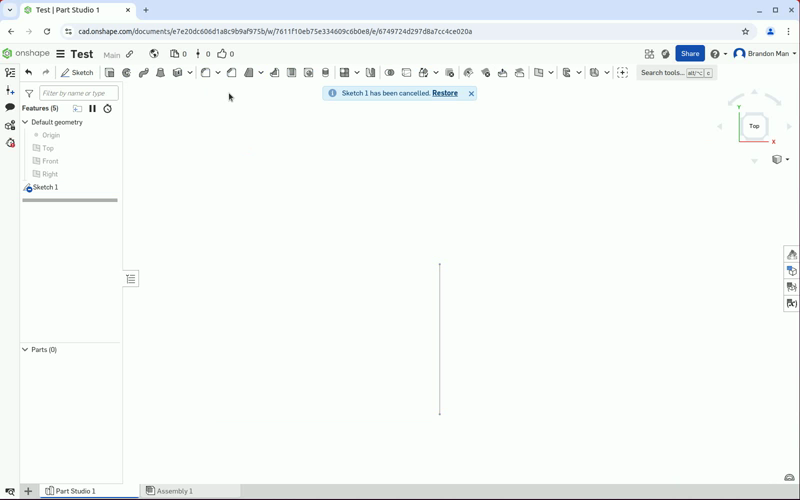
key(shift+s)
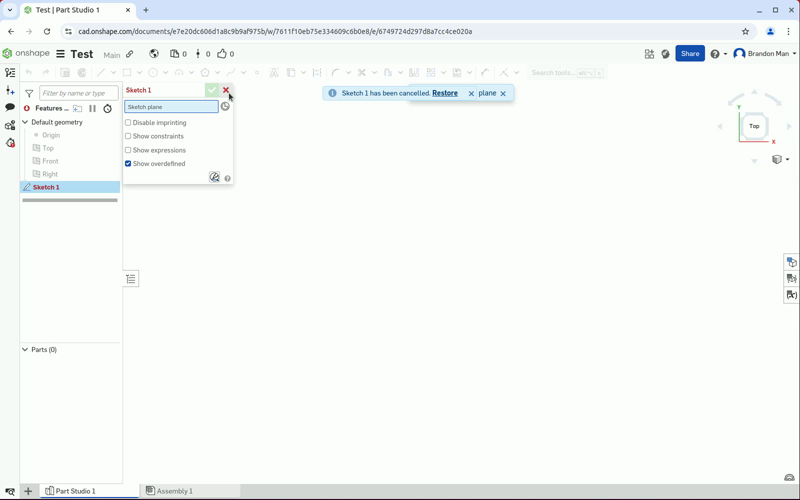
mouse_move(73, 150)
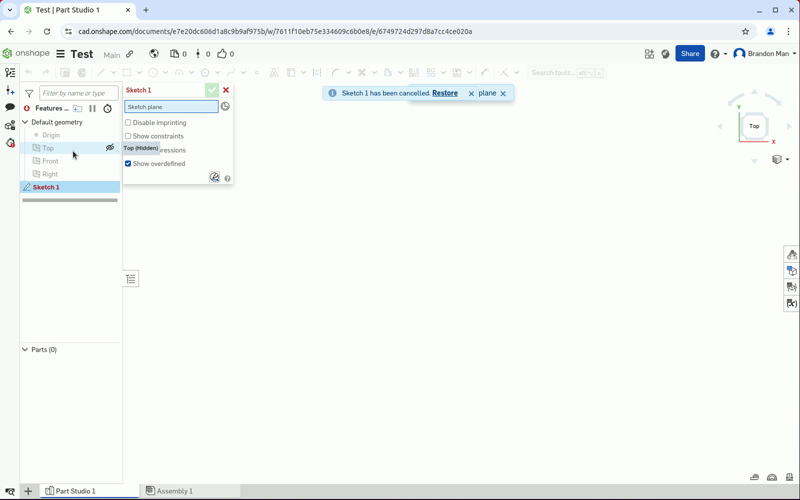
click(73, 150)
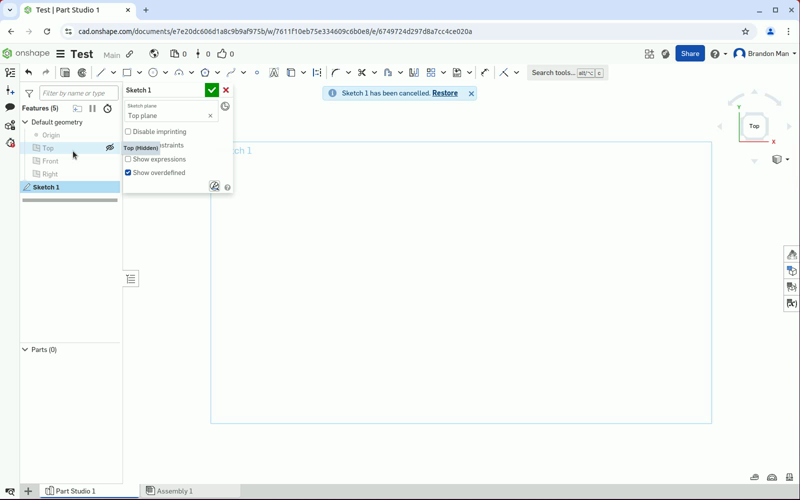
mouse_move(73, 352)
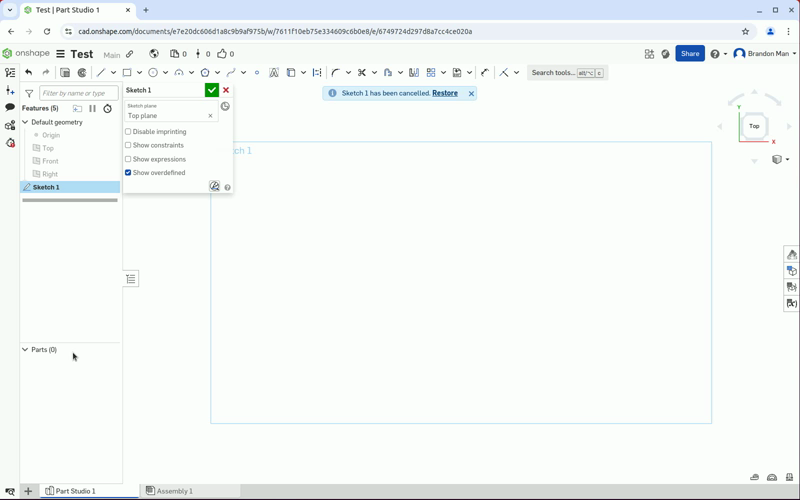
key(y)
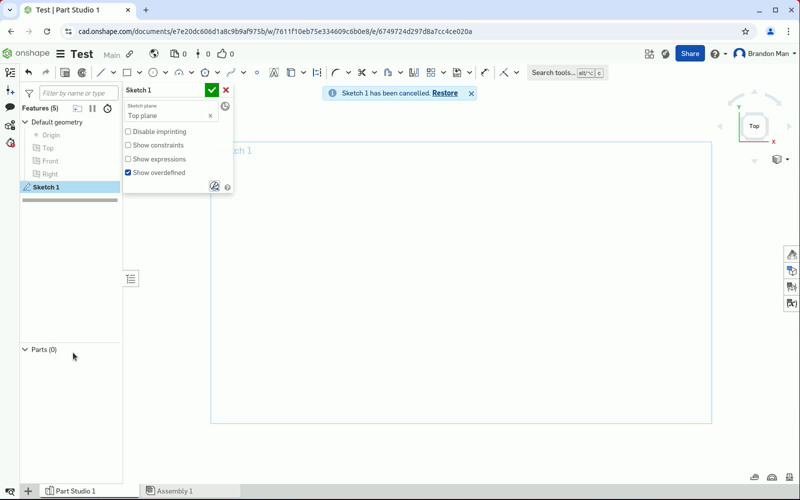
key(l)
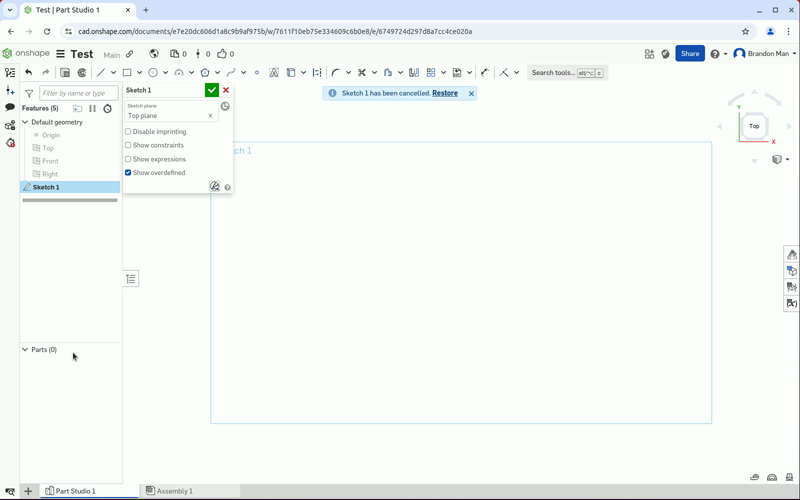
key_down(shift)
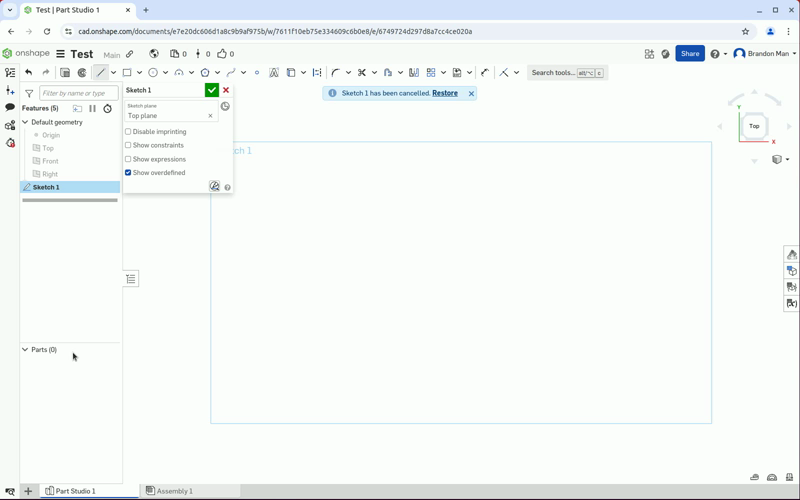
mouse_move(460, 282)
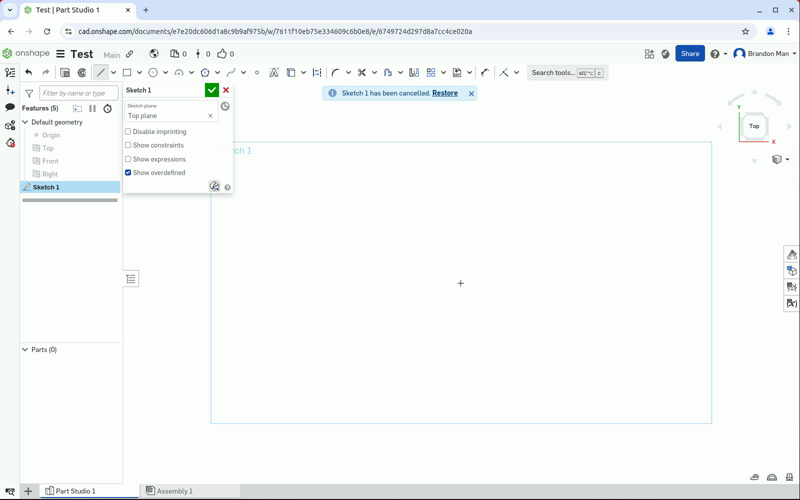
click(460, 282)
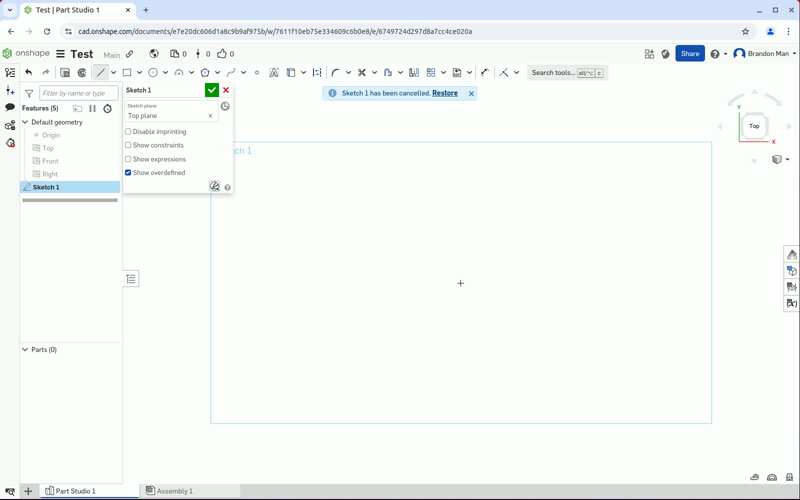
key_up(shift)
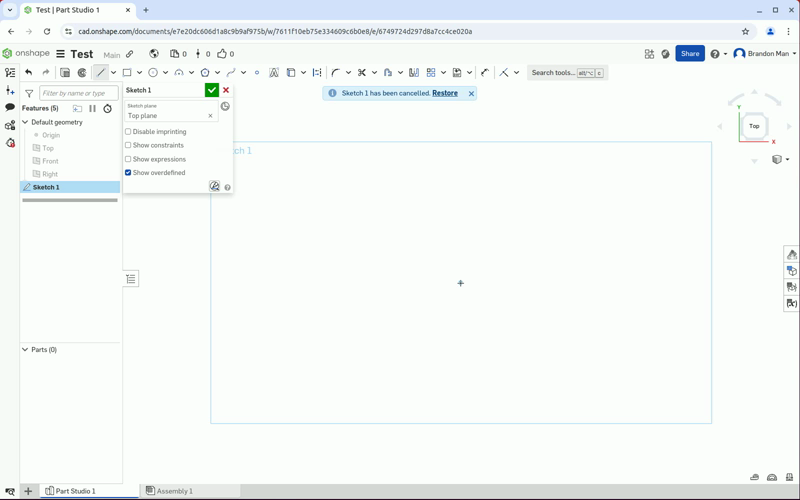
key_down(shift)
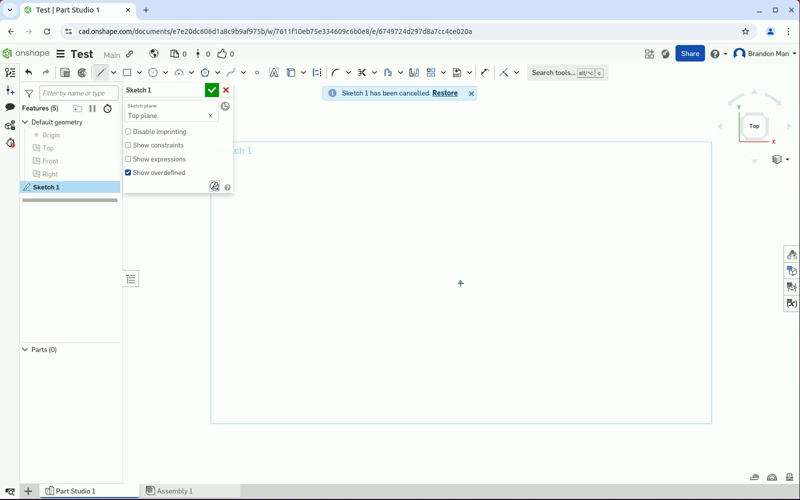
mouse_move(573, 282)
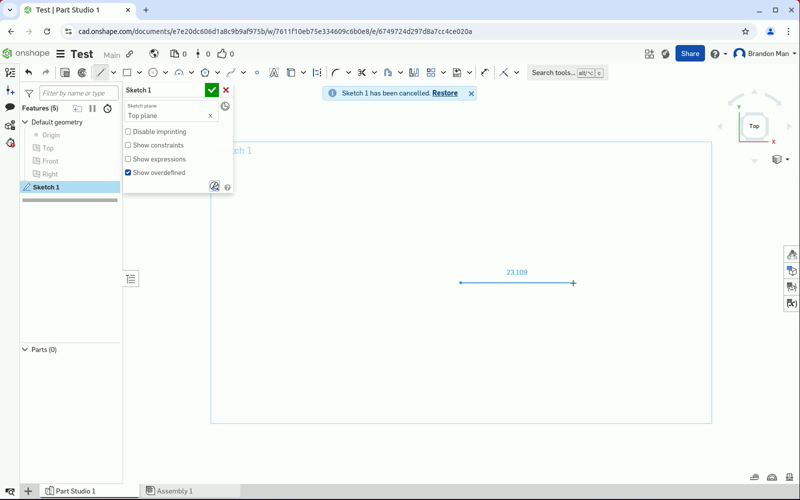
click(573, 282)
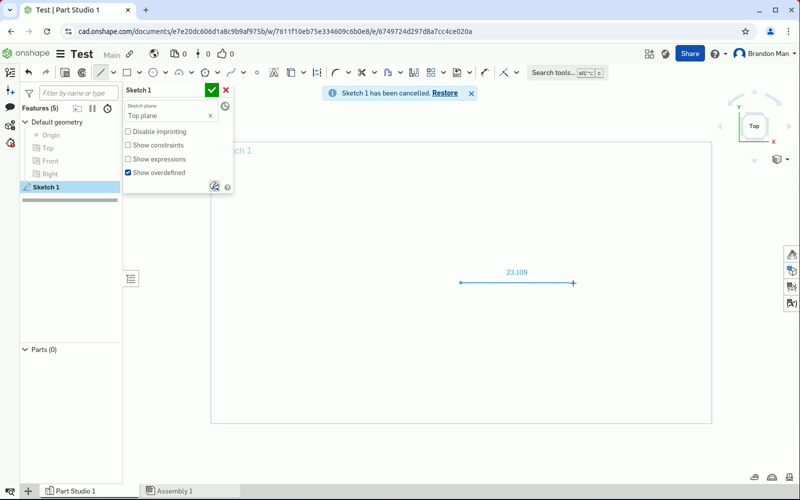
key_up(shift)
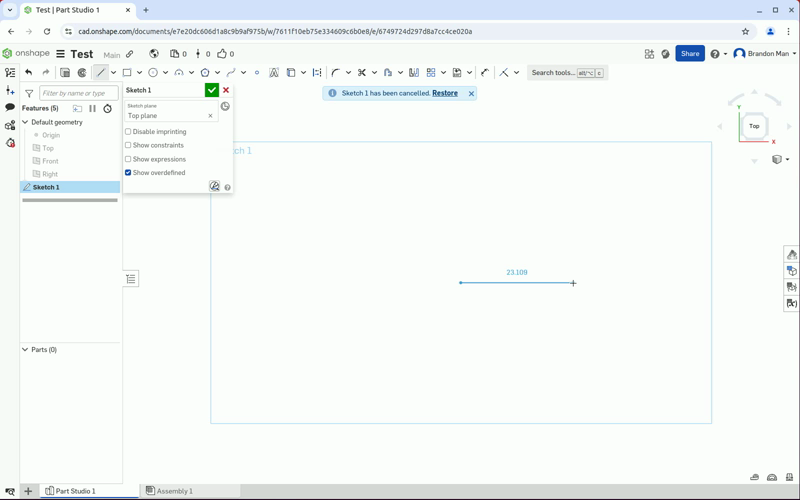
key_down(shift)
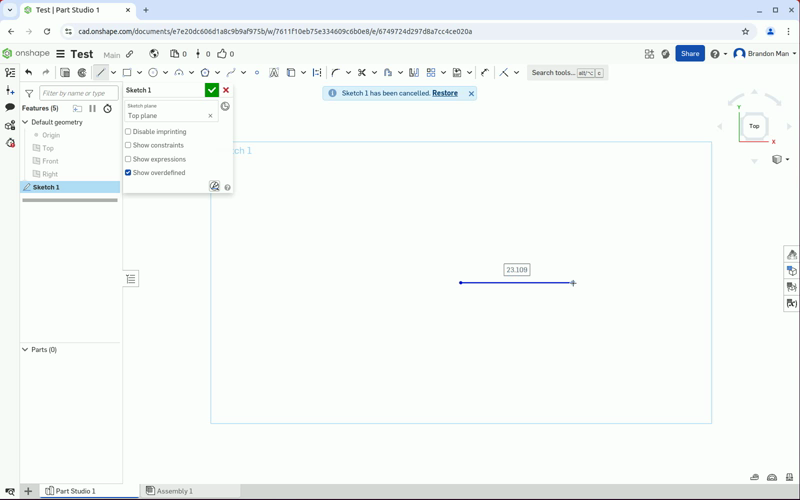
mouse_move(589, 282)
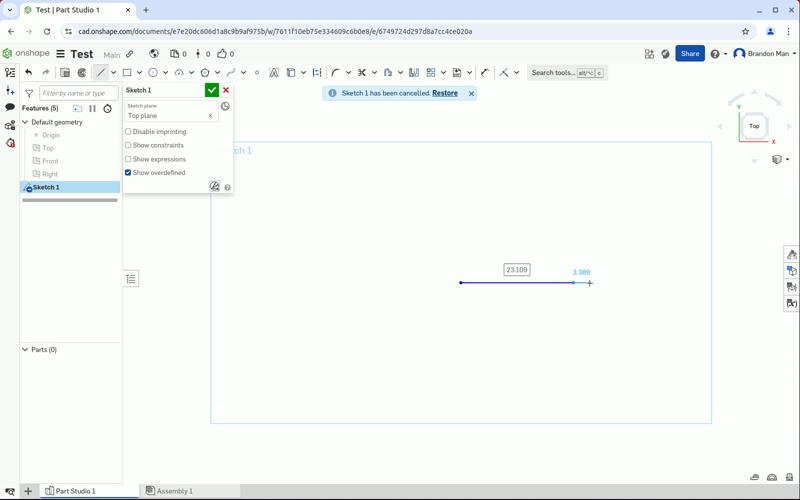
mouse_move(573, 281)
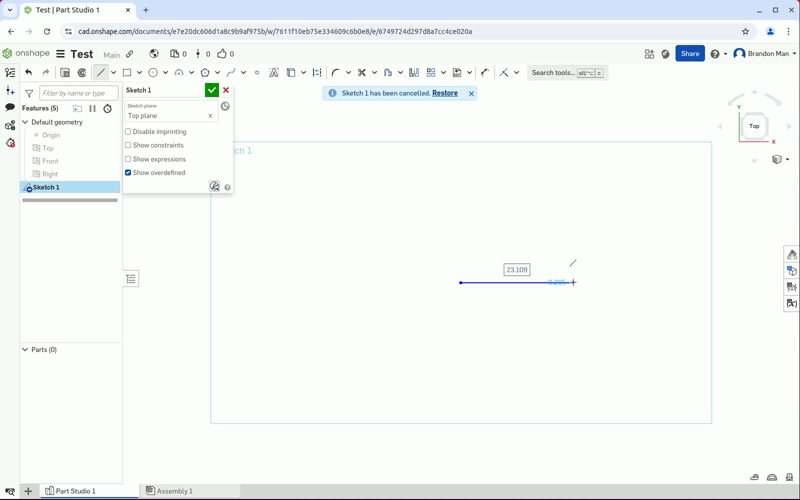
scroll(6)
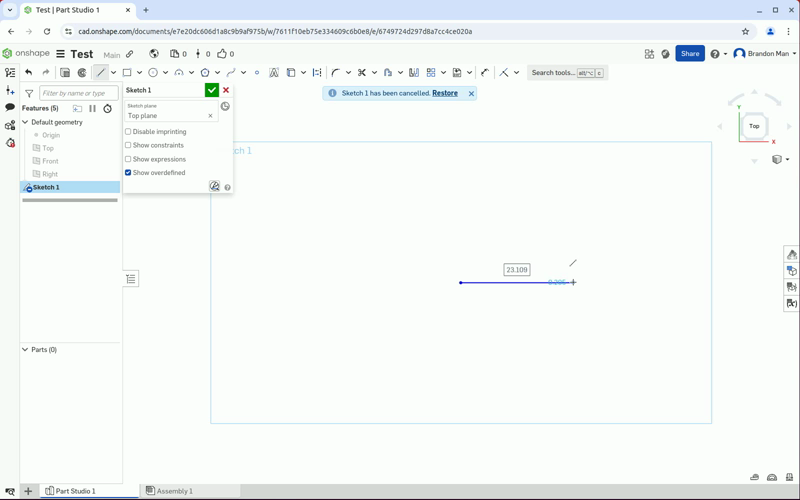
scroll(6)
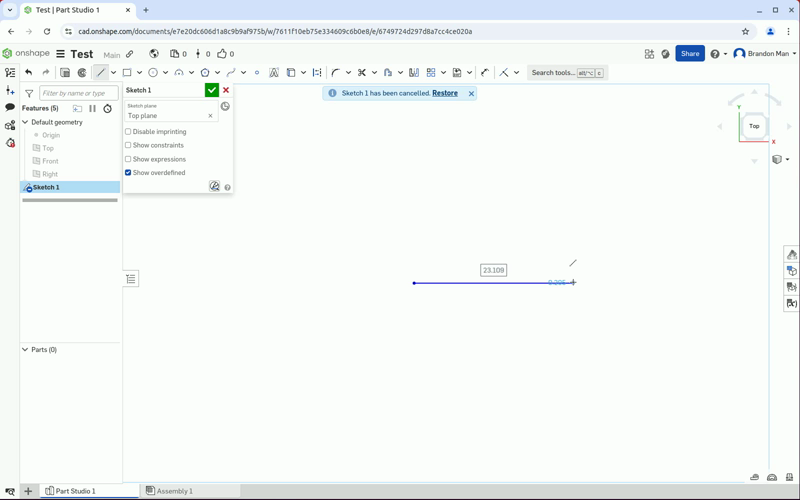
scroll(6)
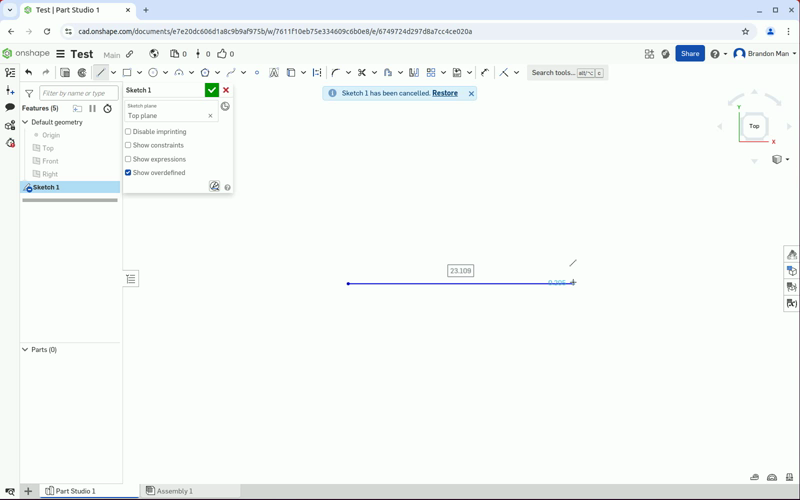
scroll(6)
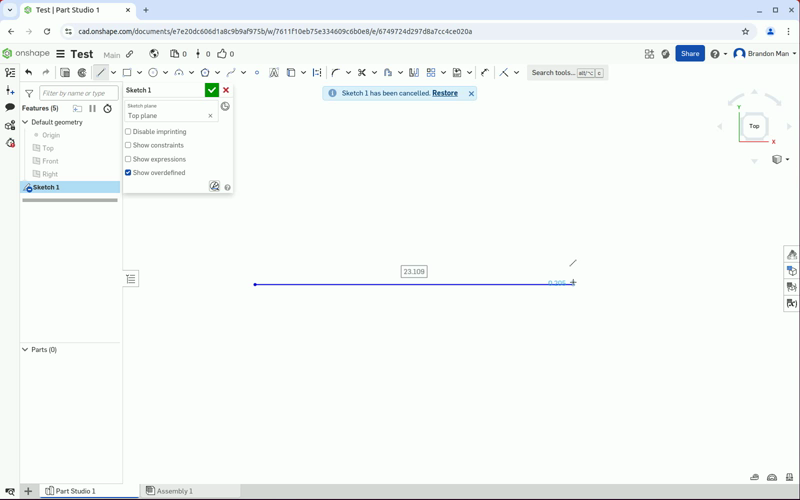
scroll(6)
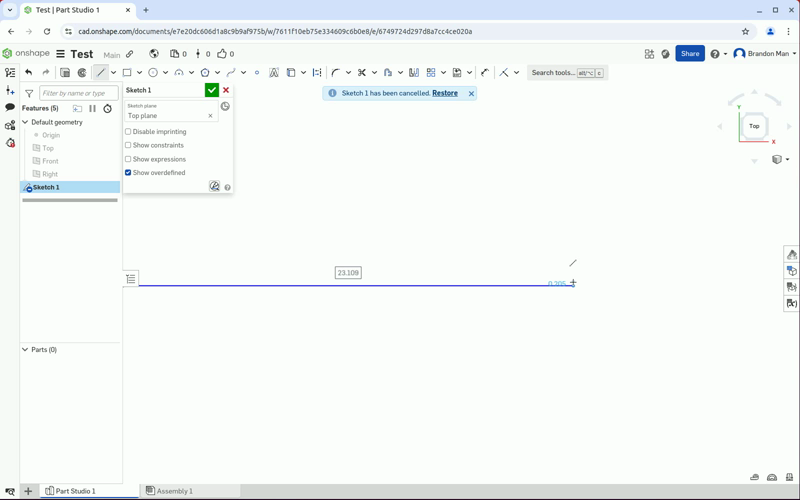
scroll(6)
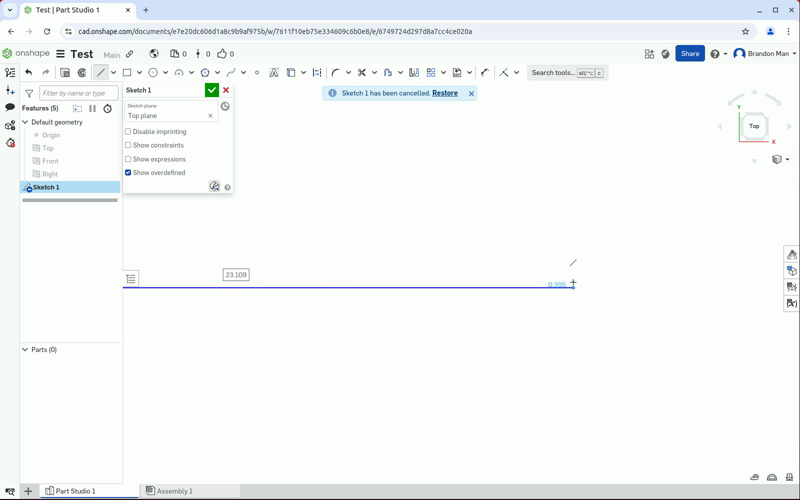
scroll(6)
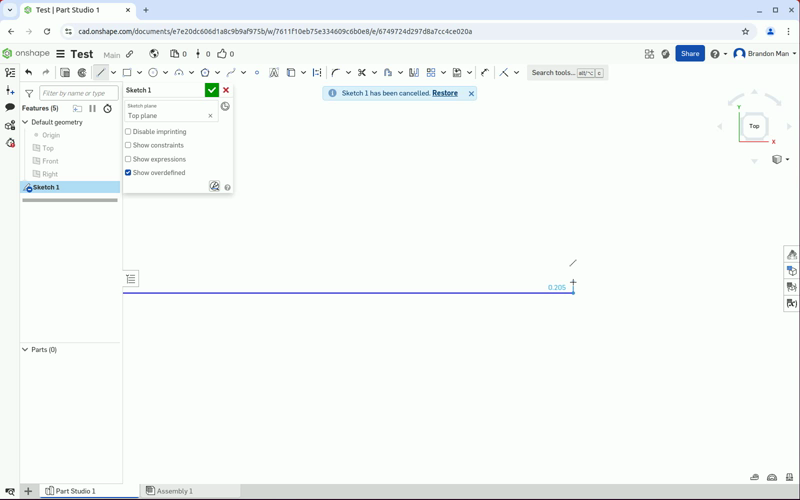
click(573, 281)
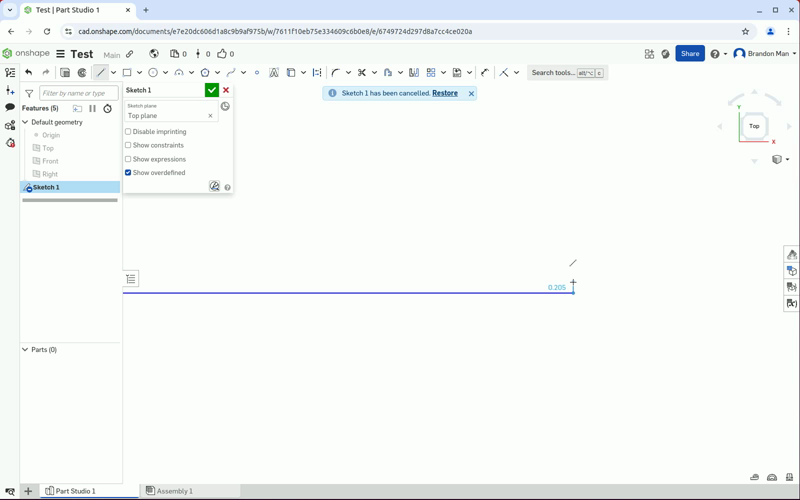
scroll(-6)
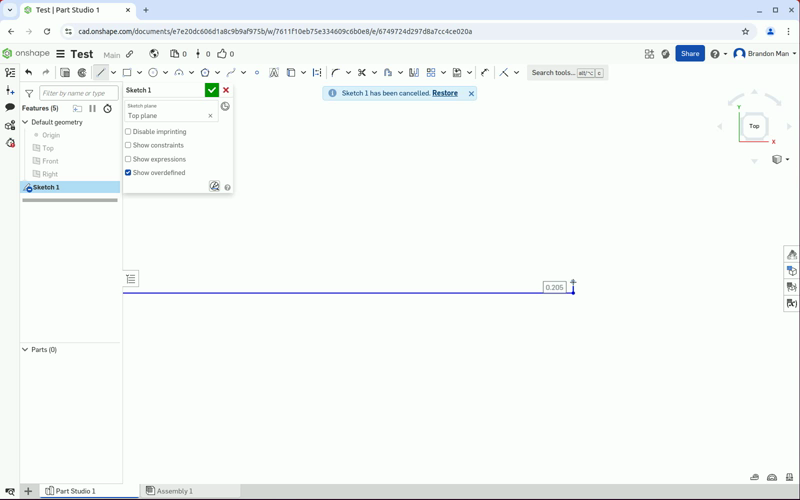
scroll(-6)
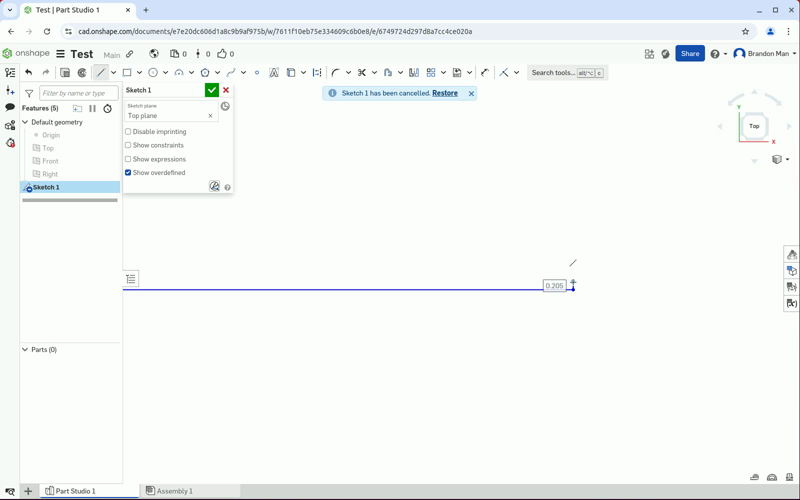
scroll(-6)
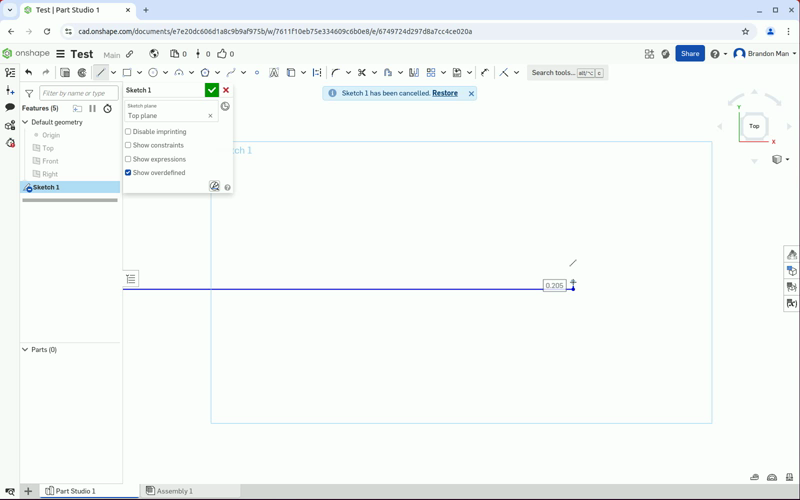
scroll(-6)
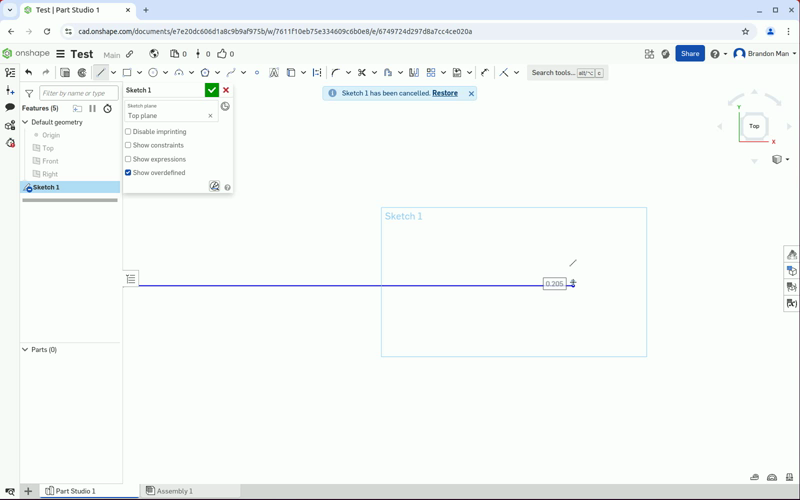
scroll(-6)
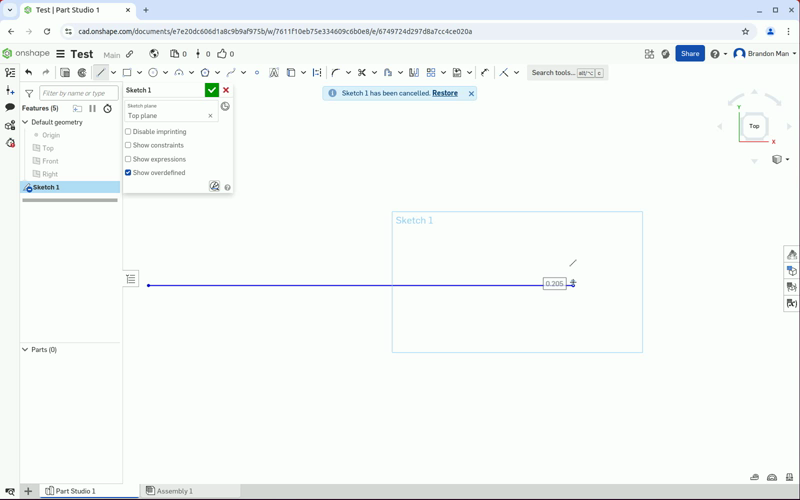
scroll(-6)
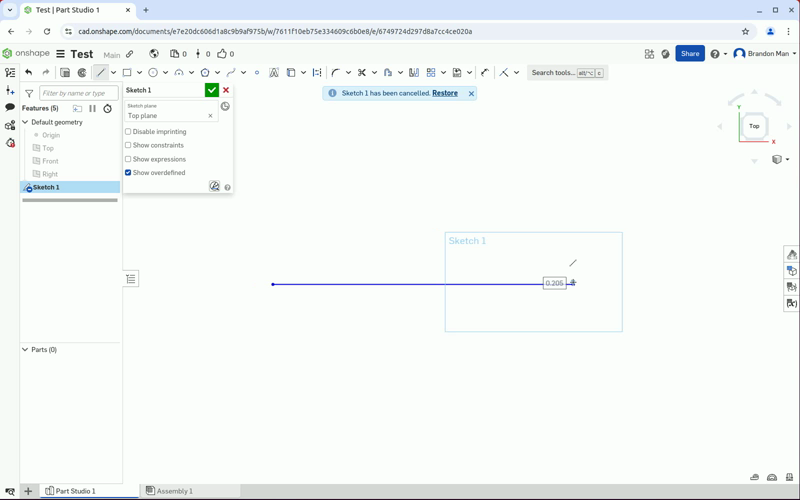
scroll(-6)
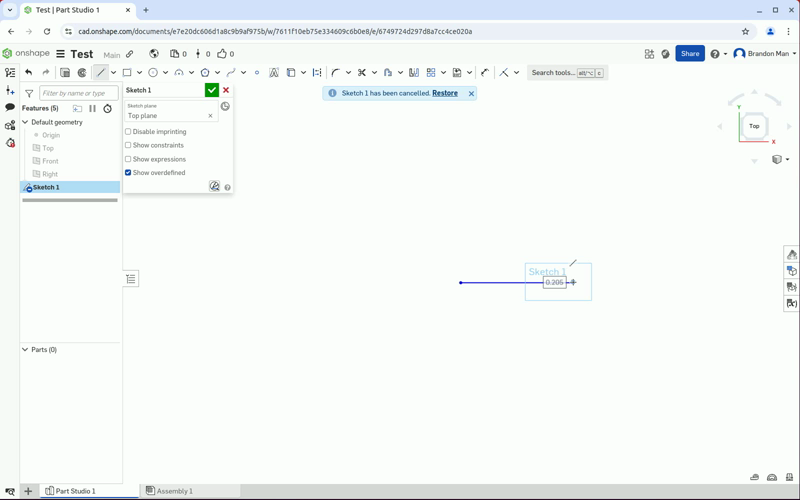
key_up(shift)
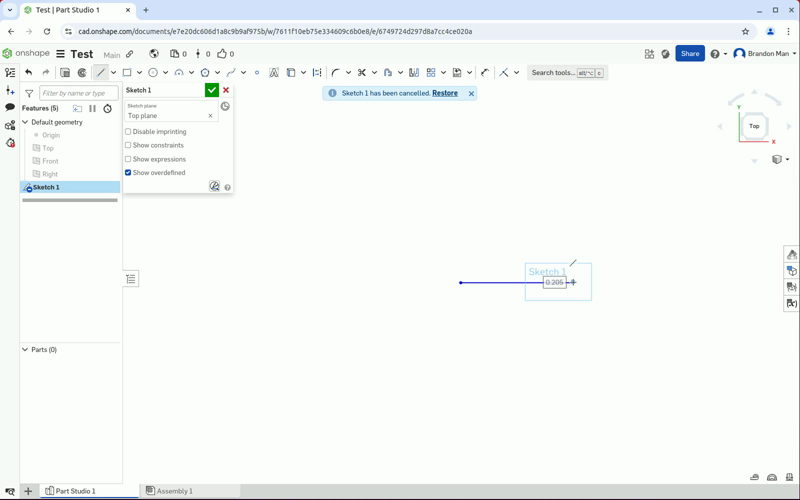
key_down(shift)
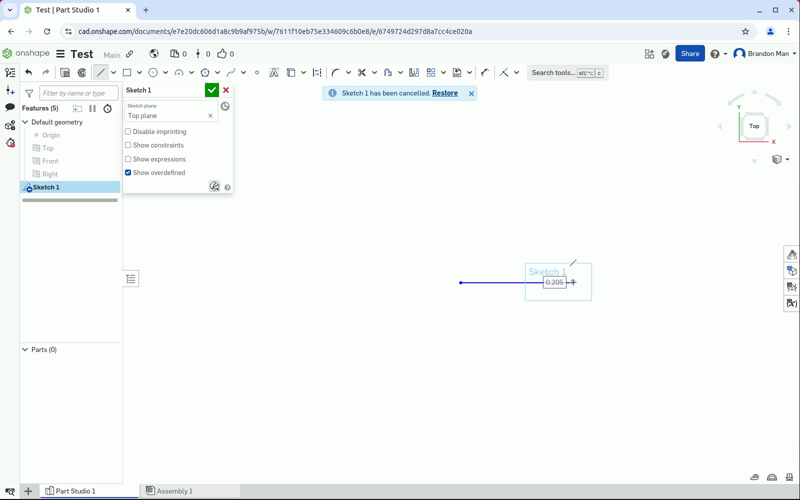
mouse_move(589, 281)
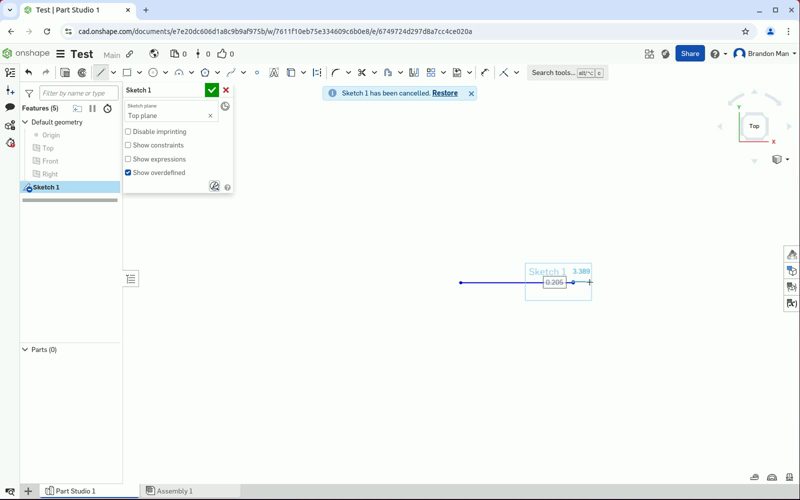
mouse_move(564, 281)
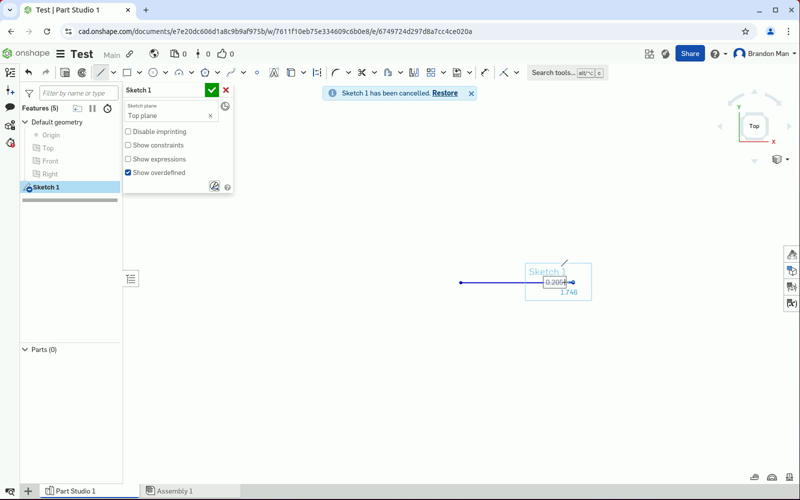
click(564, 281)
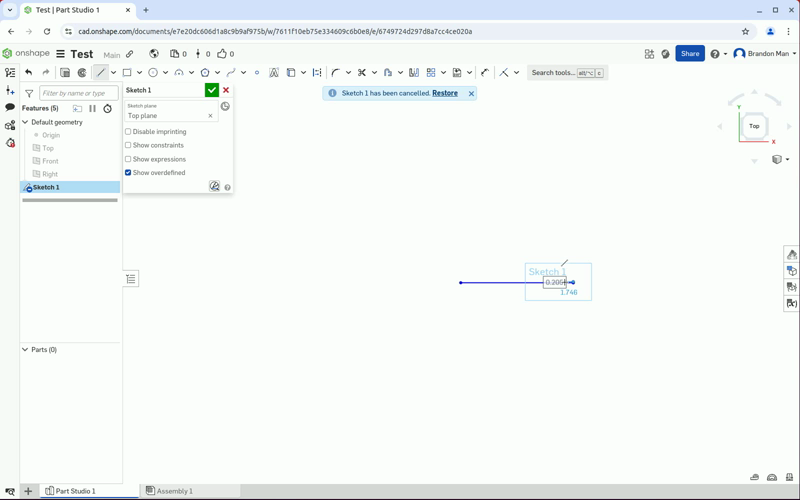
key_up(shift)
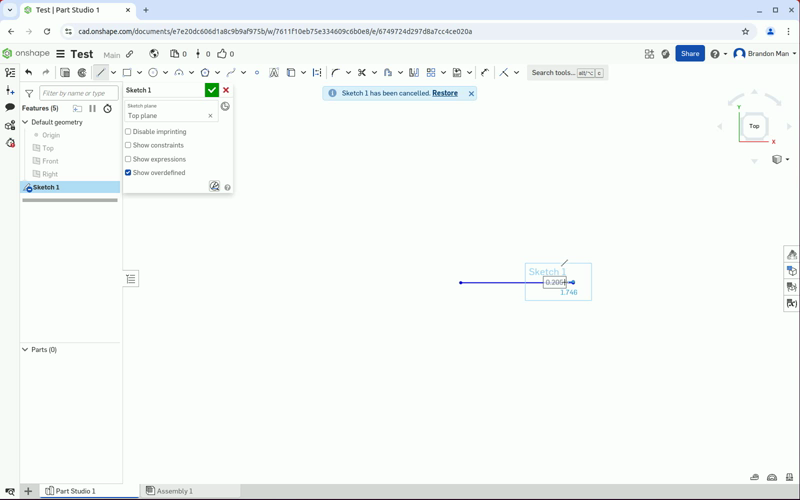
key_down(shift)
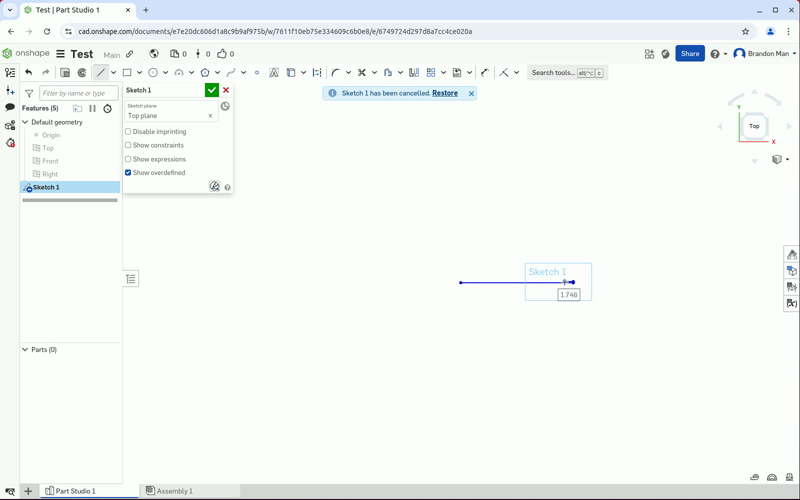
mouse_move(589, 281)
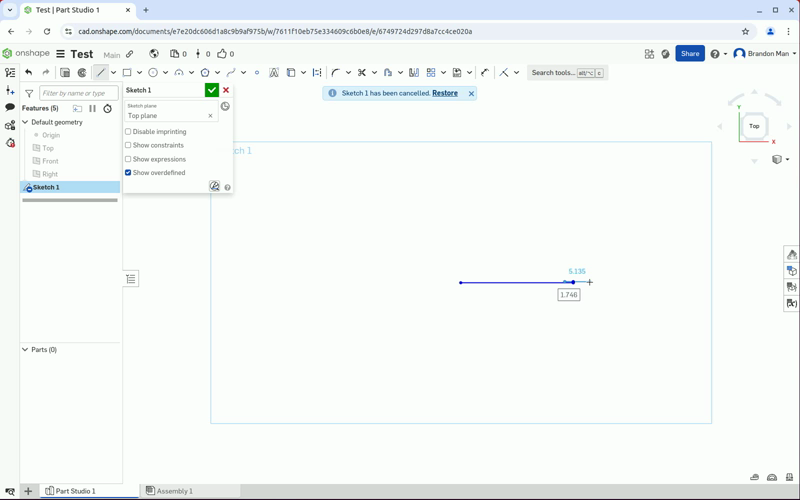
mouse_move(564, 223)
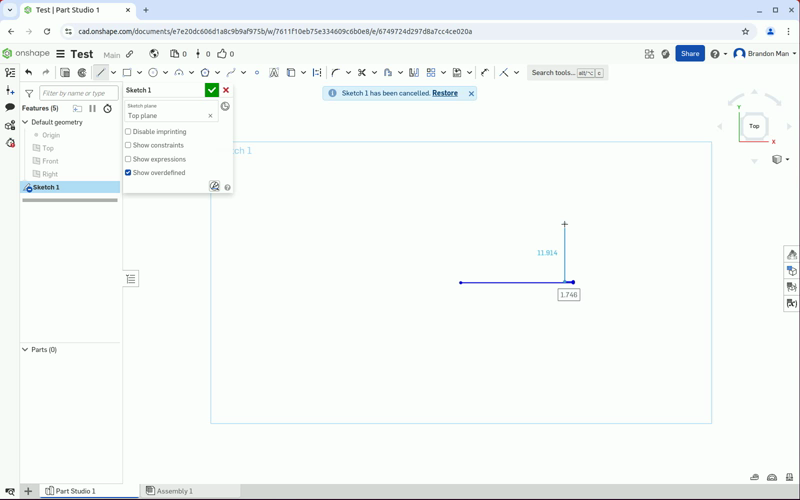
click(564, 223)
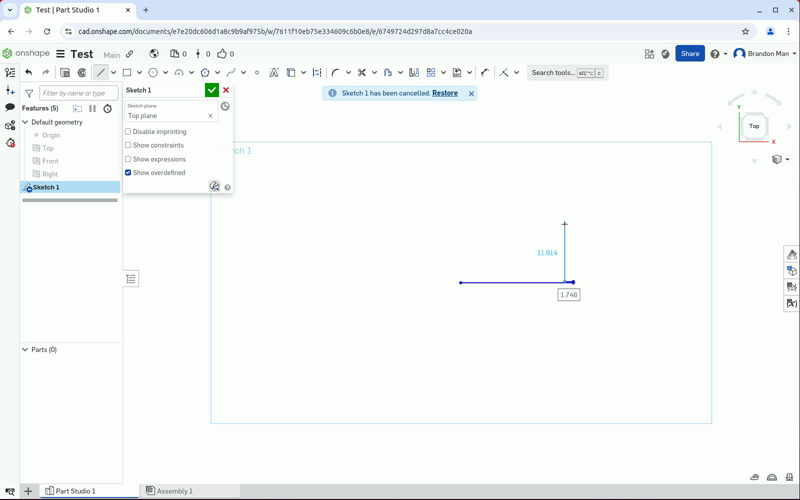
key_up(shift)
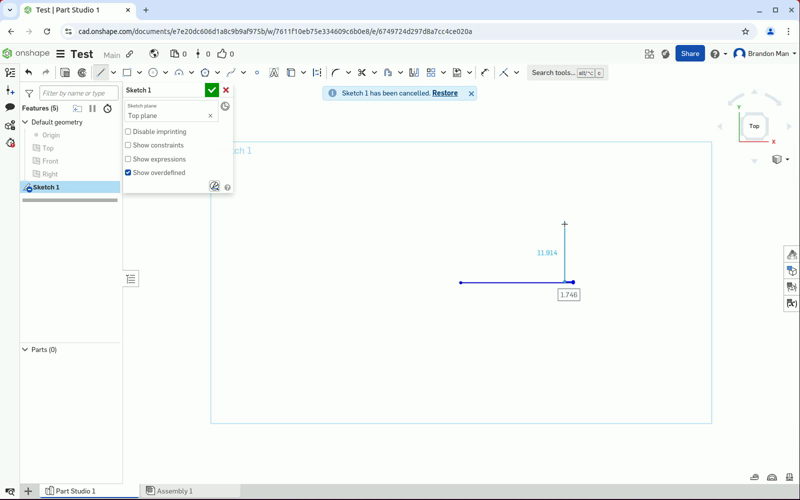
key_down(shift)
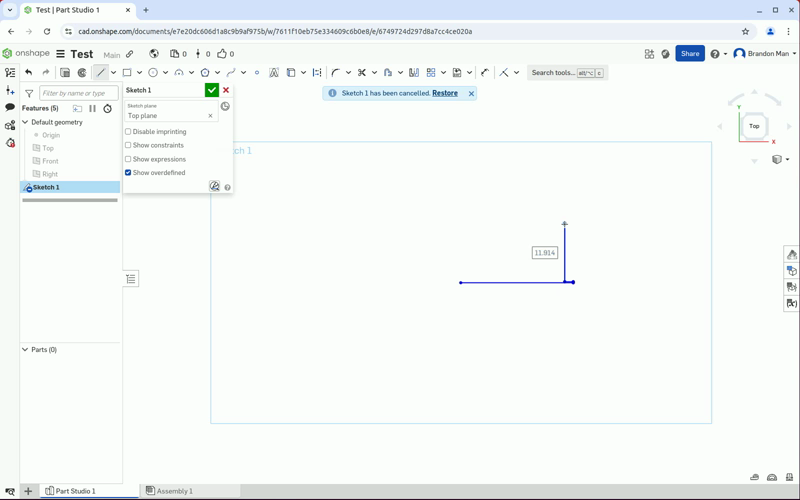
mouse_move(589, 223)
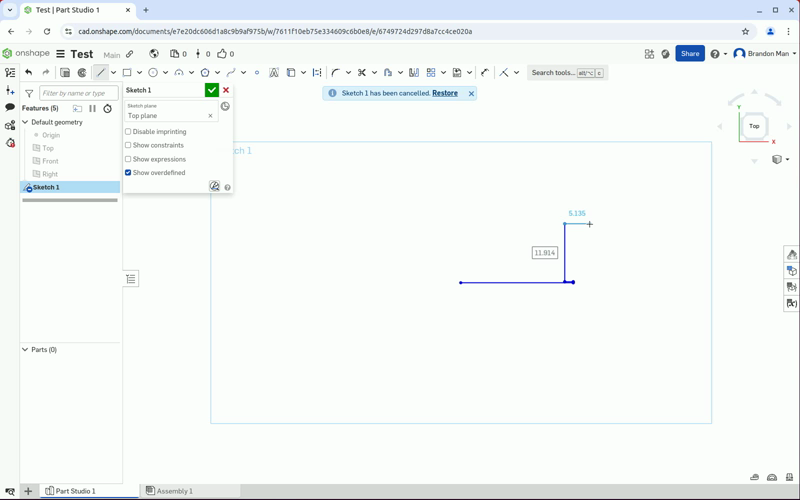
mouse_move(573, 223)
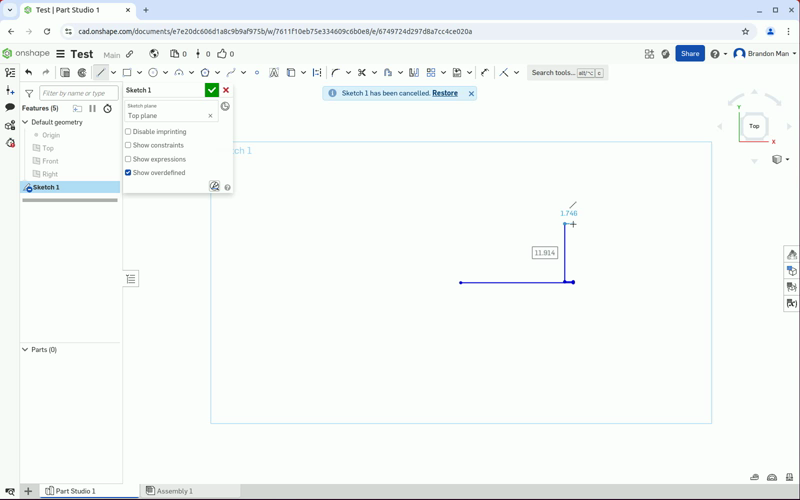
click(573, 223)
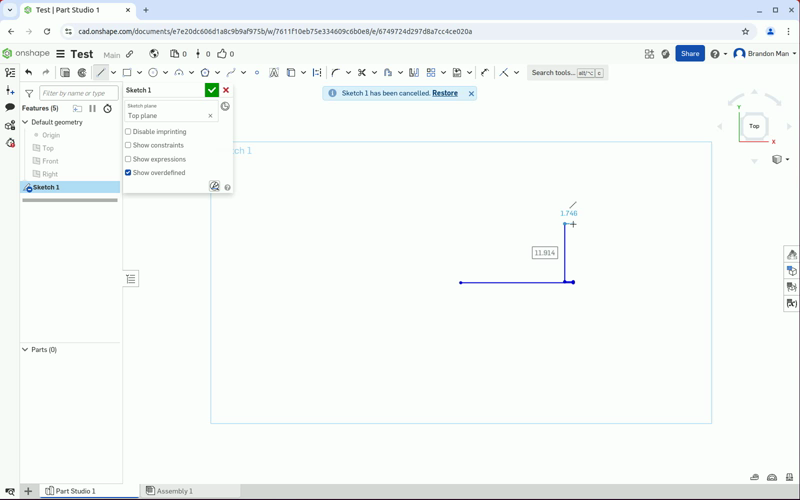
key_up(shift)
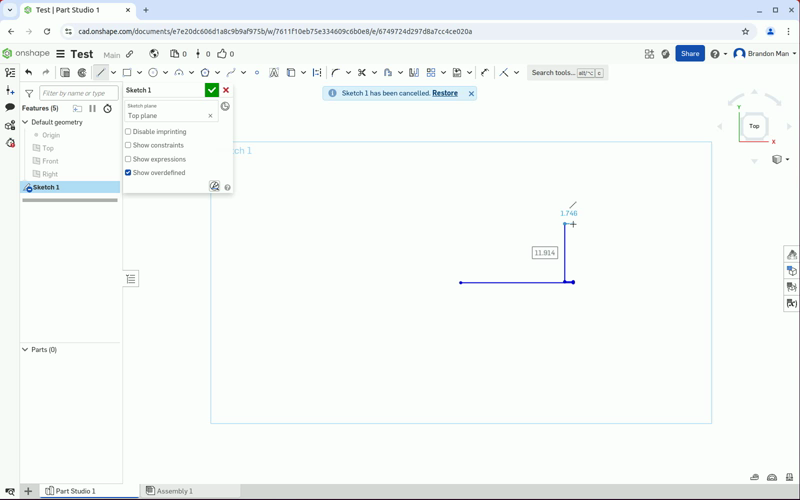
key_down(shift)
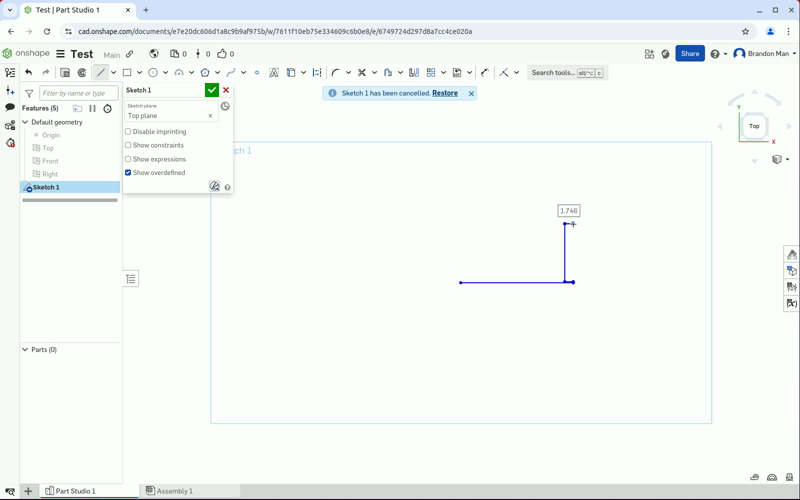
mouse_move(589, 223)
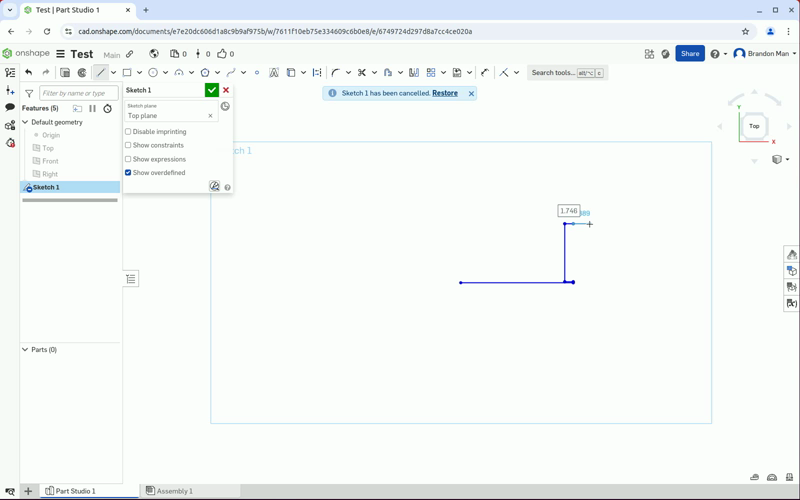
mouse_move(573, 222)
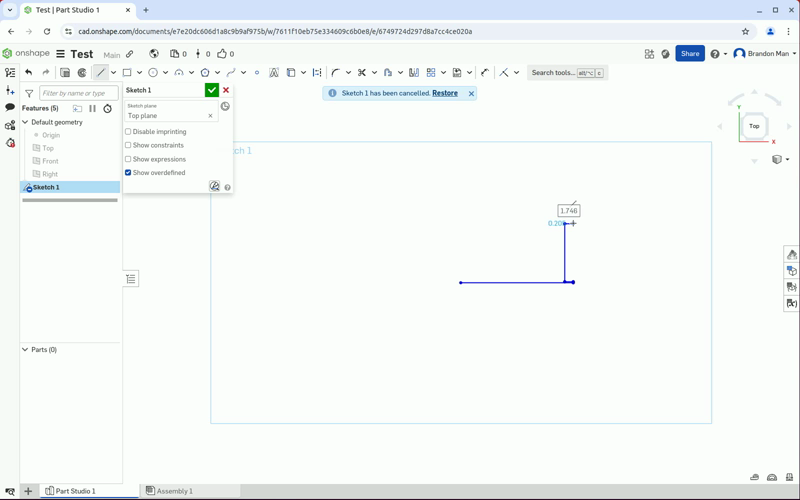
scroll(6)
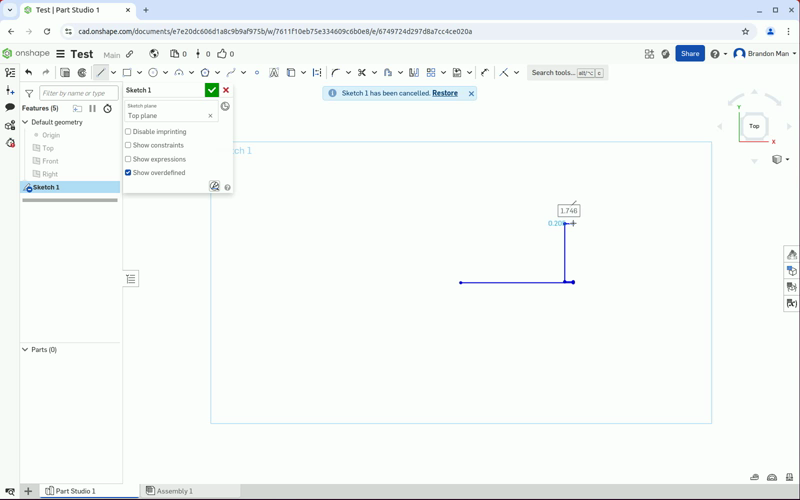
scroll(6)
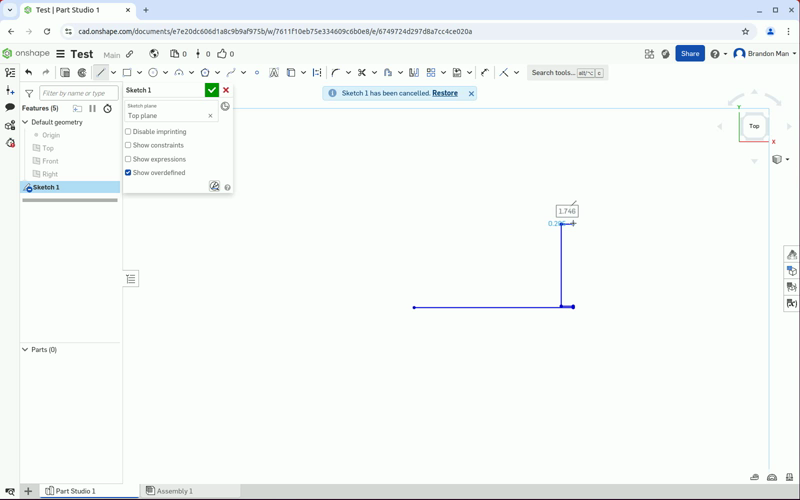
scroll(6)
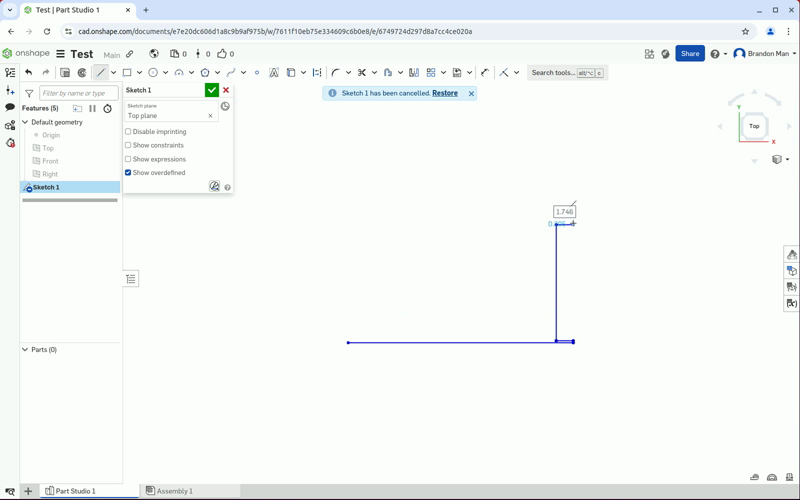
scroll(6)
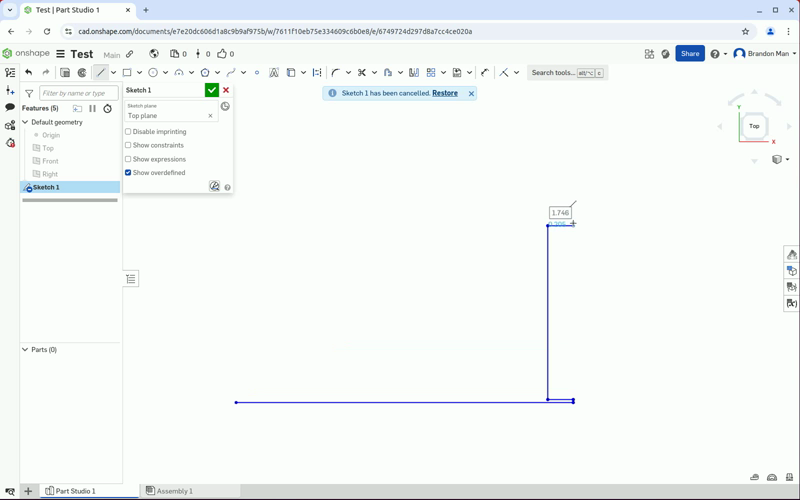
scroll(6)
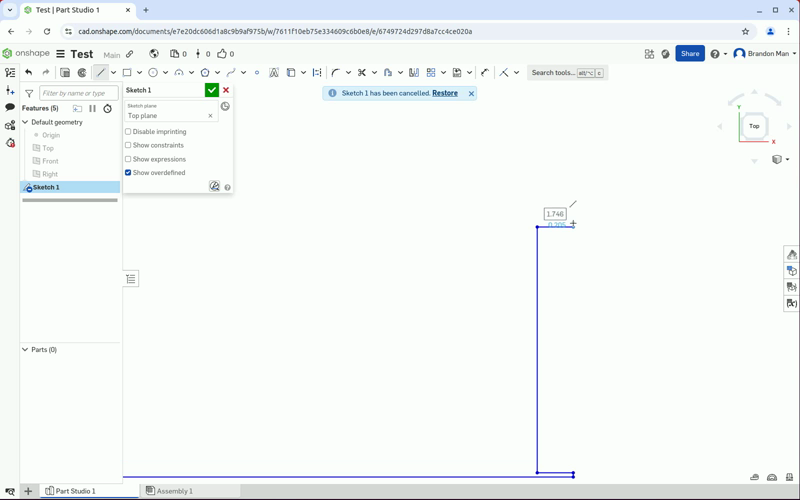
scroll(6)
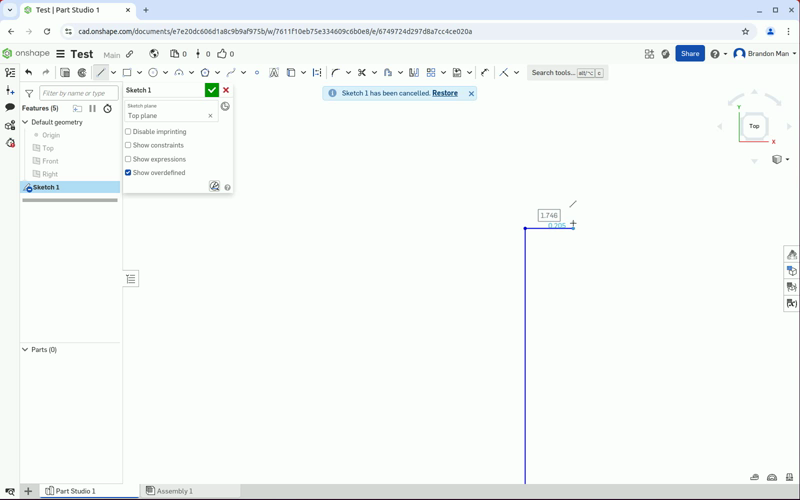
scroll(6)
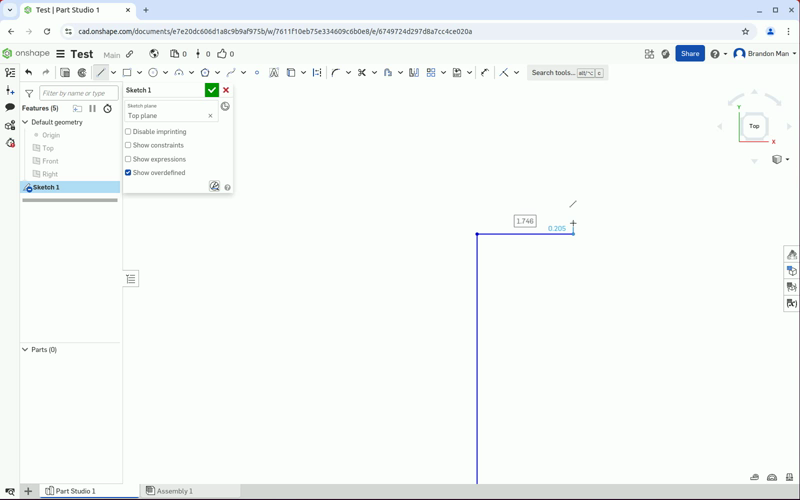
click(573, 222)
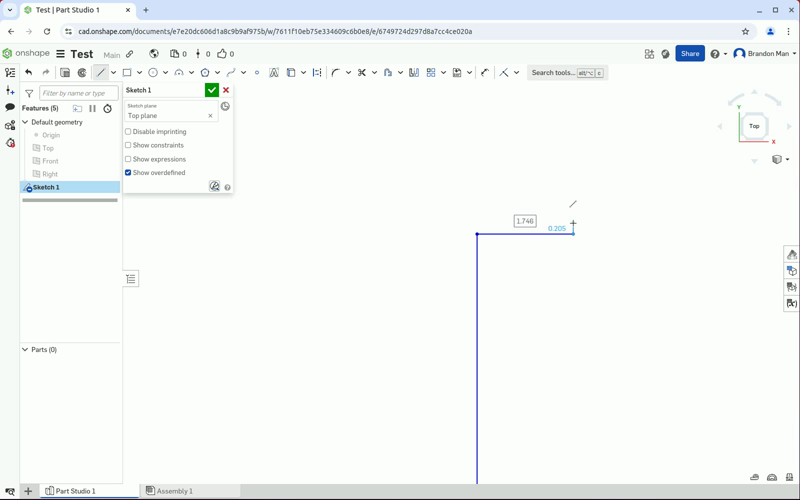
scroll(-6)
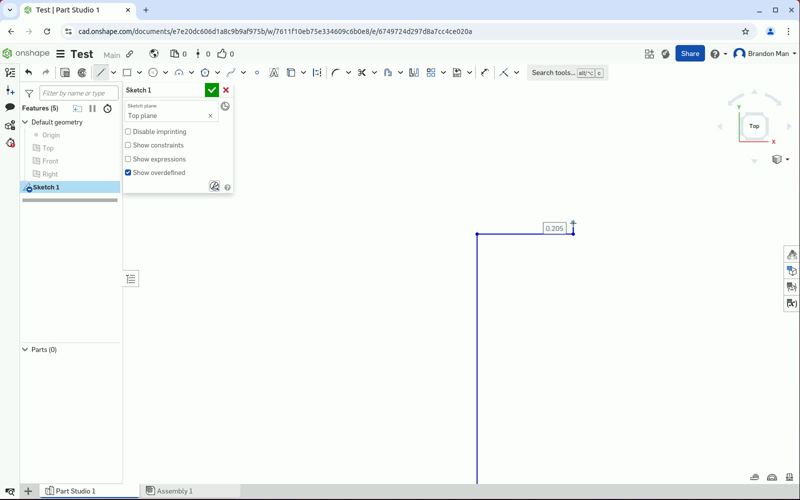
scroll(-6)
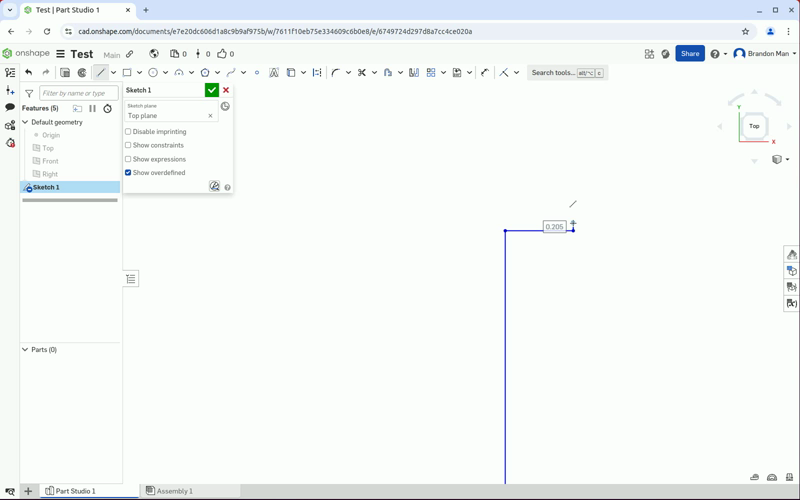
scroll(-6)
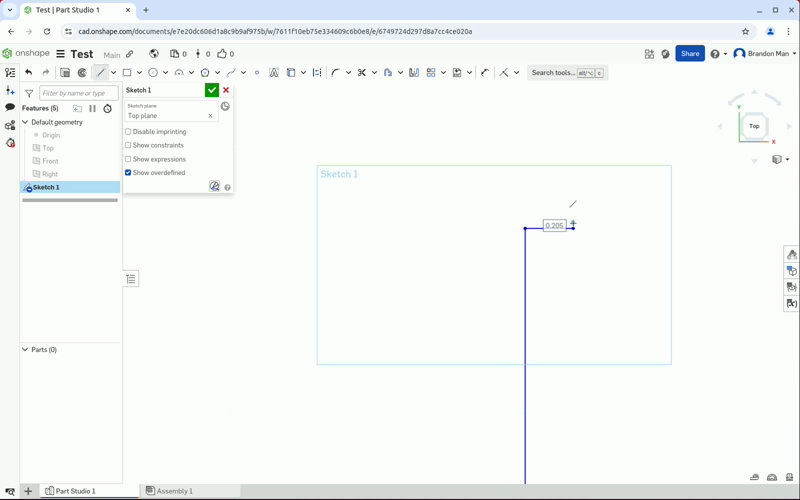
scroll(-6)
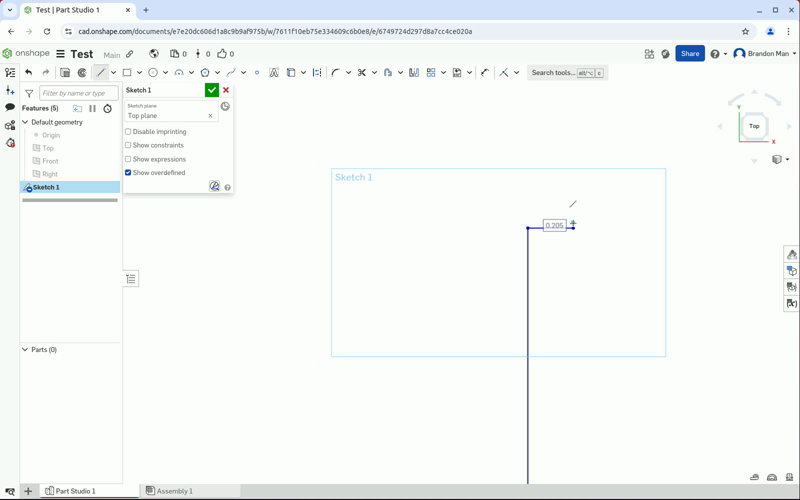
scroll(-6)
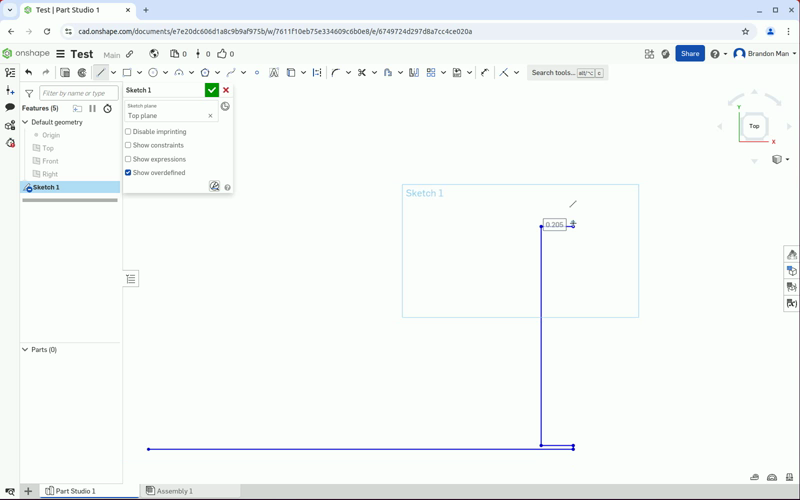
scroll(-6)
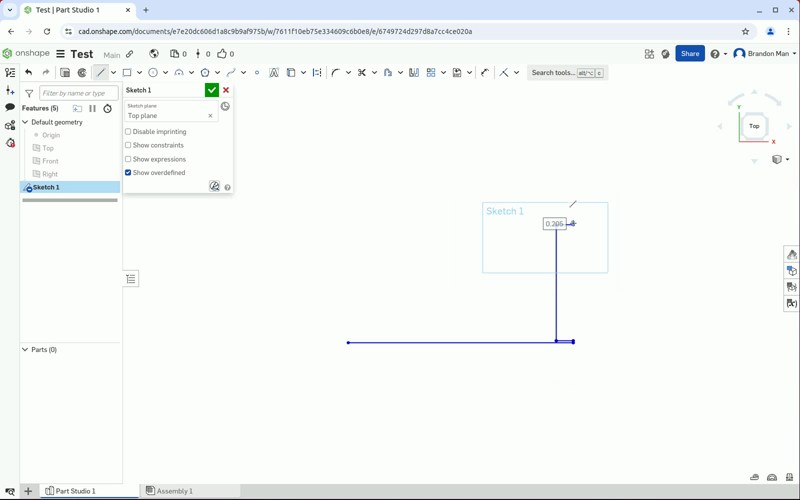
scroll(-6)
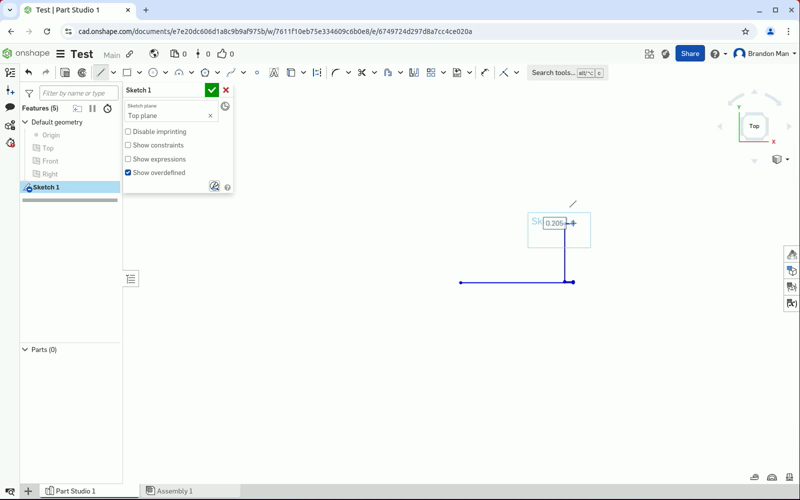
key_up(shift)
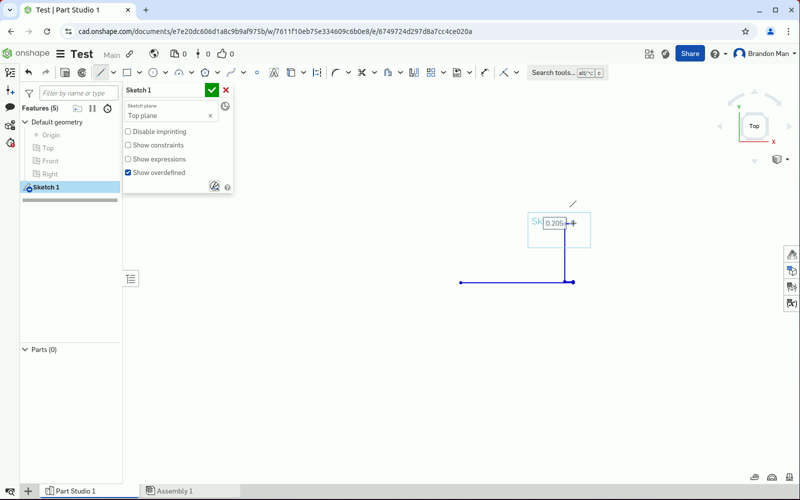
key_down(shift)
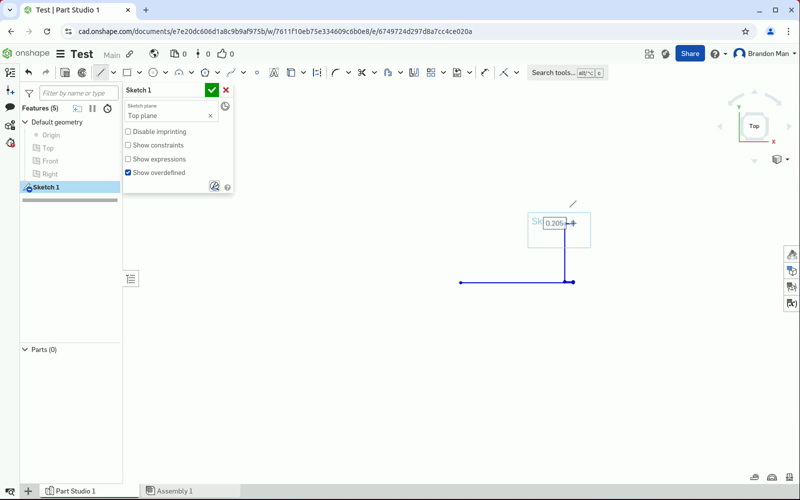
mouse_move(460, 222)
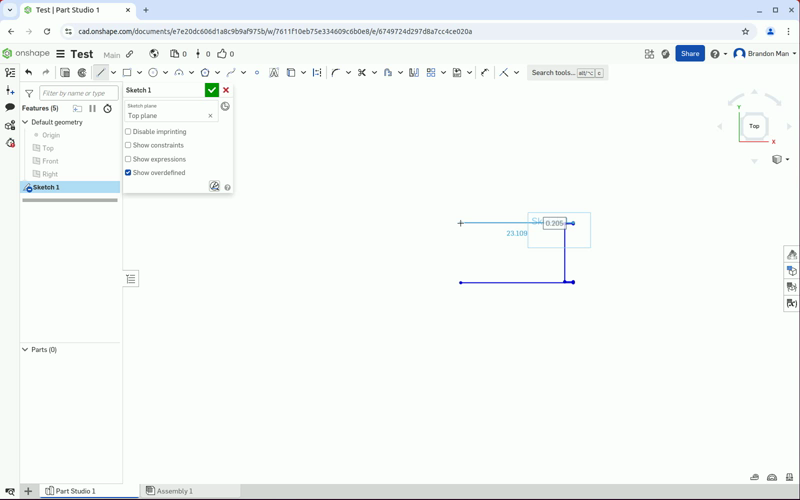
click(460, 222)
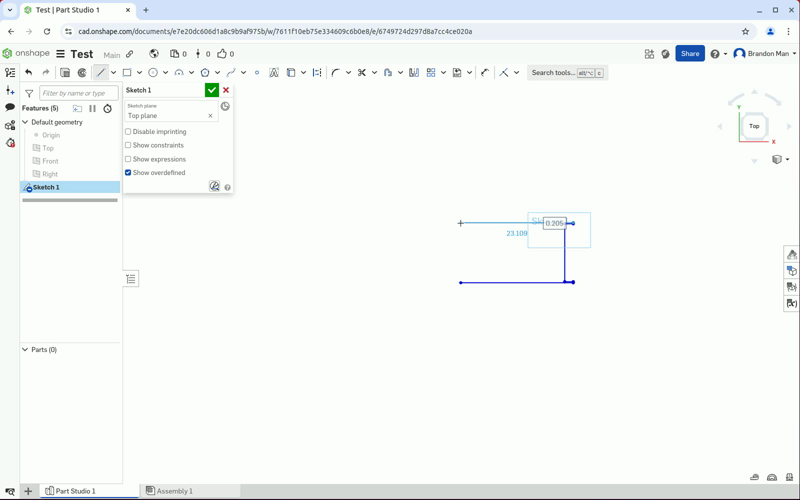
key_up(shift)
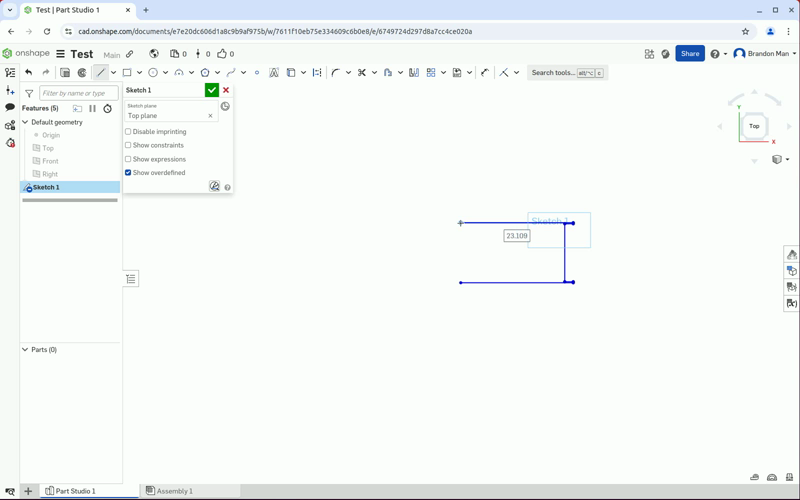
key_down(shift)
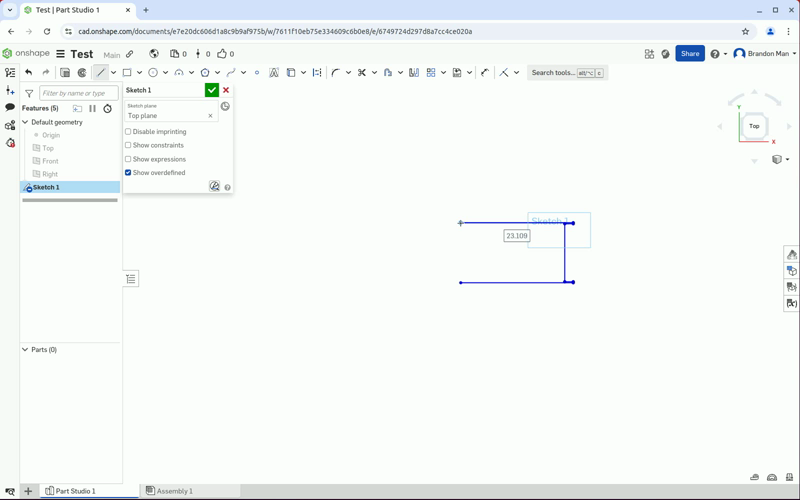
mouse_move(460, 282)
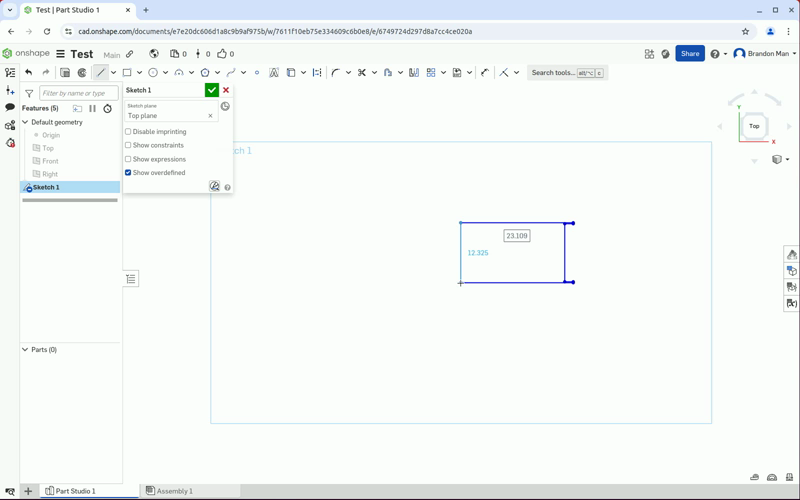
key_up(shift)
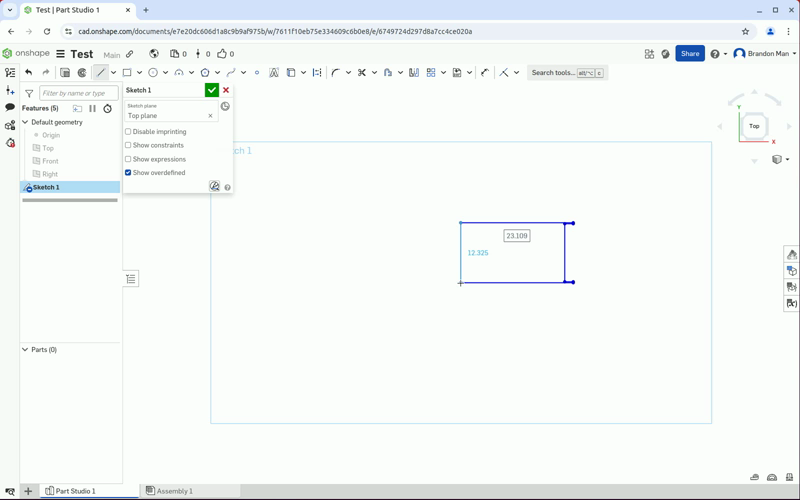
click(460, 282)
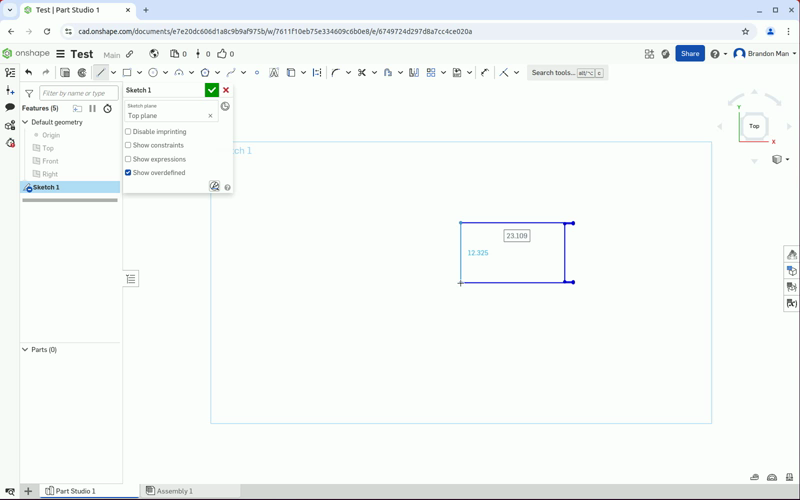
key(esc)
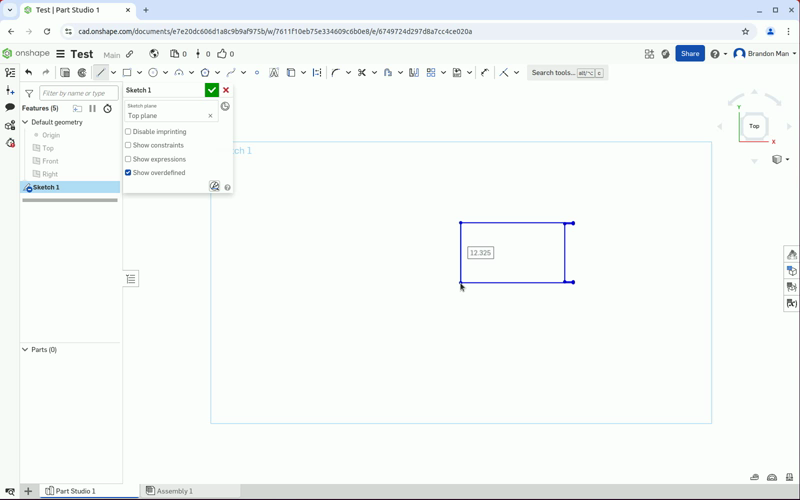
mouse_move(546, 254)
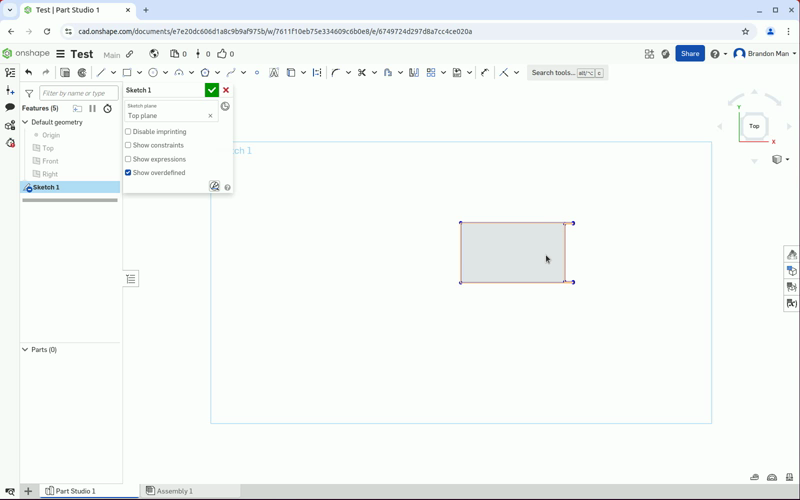
click(546, 254)
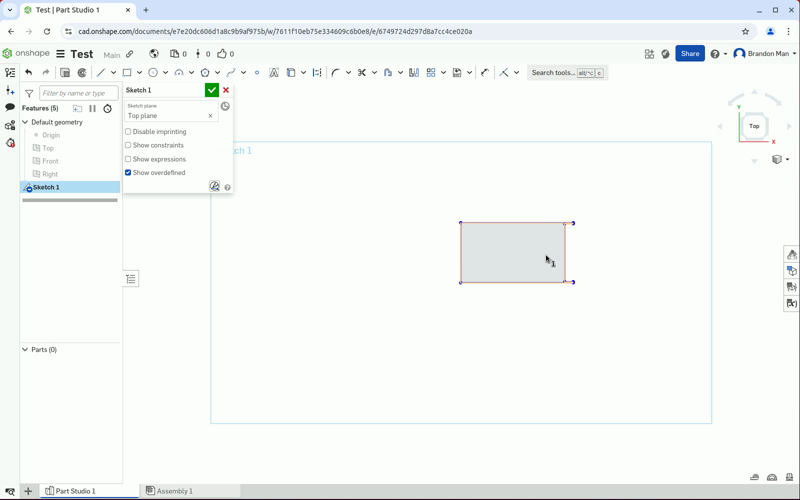
mouse_move(73, 352)
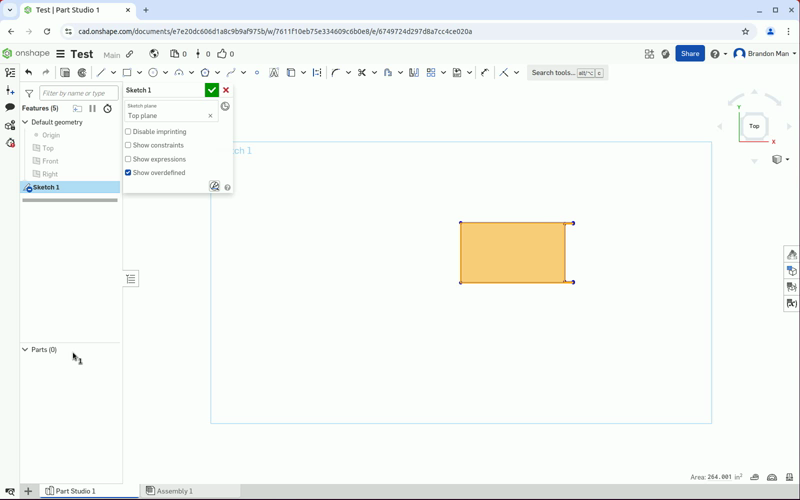
key(shift+y)
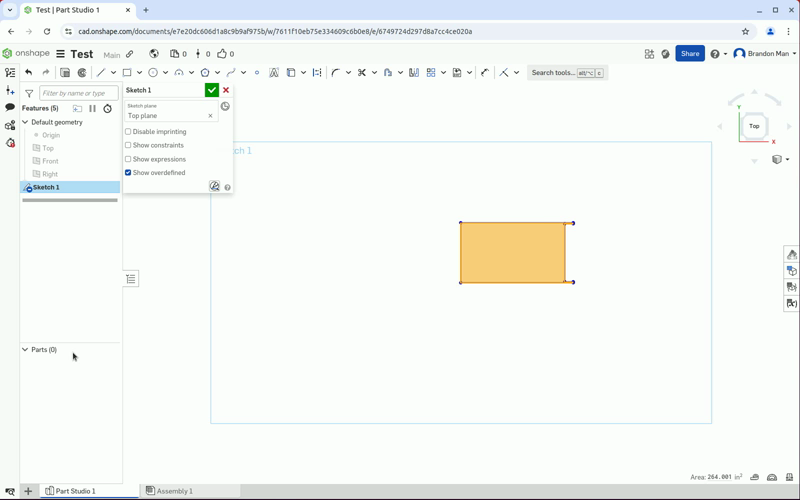
key(shift+e)
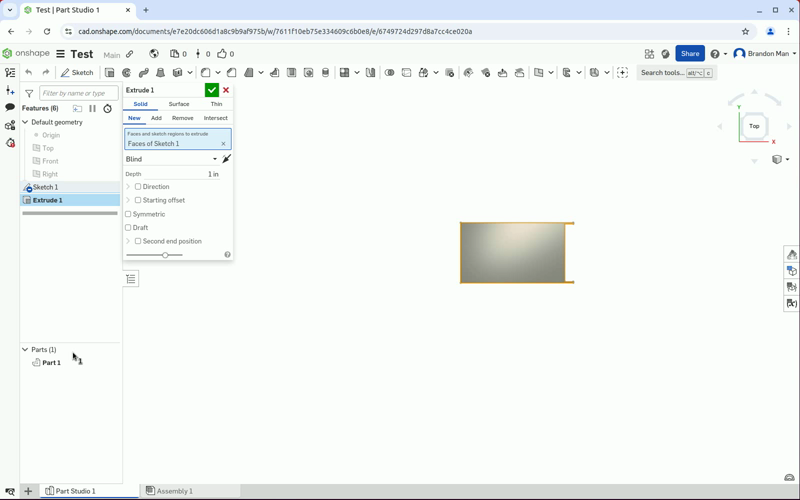
mouse_move(143, 106)
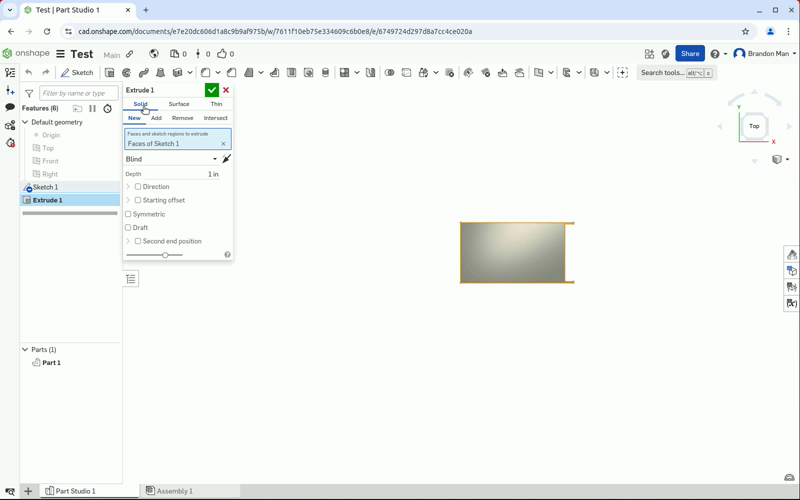
click(143, 106)
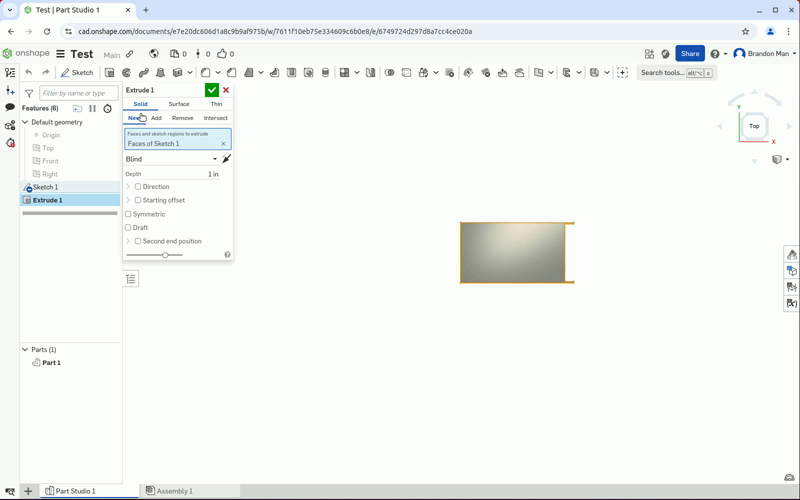
mouse_move(137, 120)
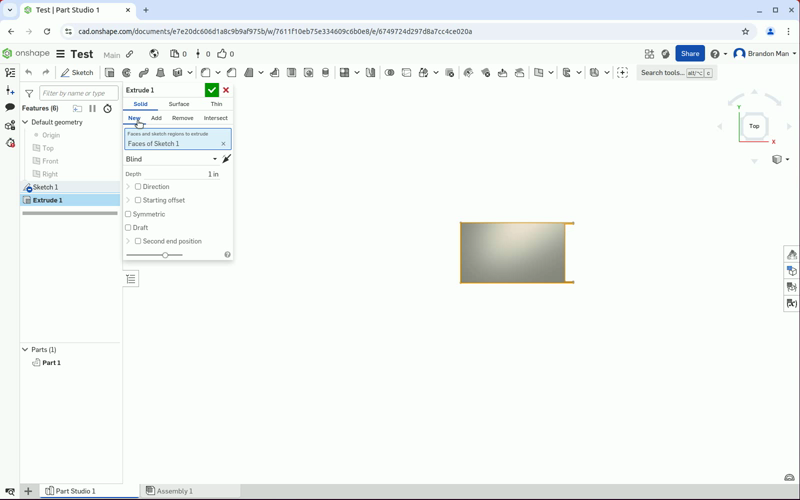
click(137, 120)
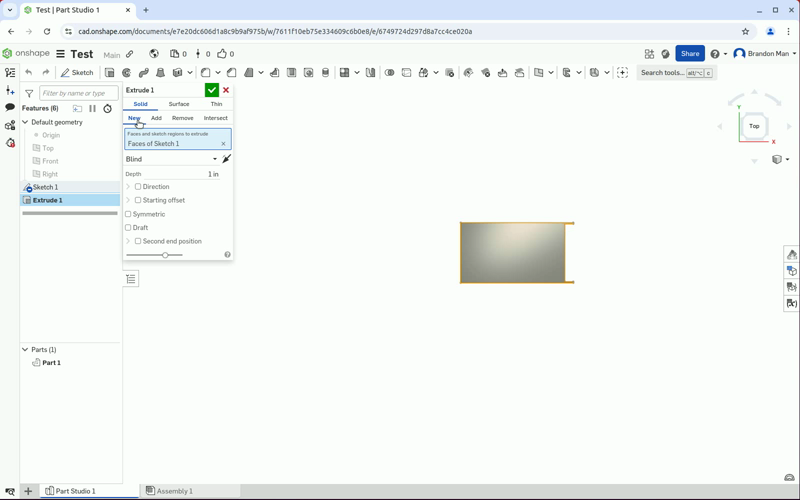
key(tab, 4)
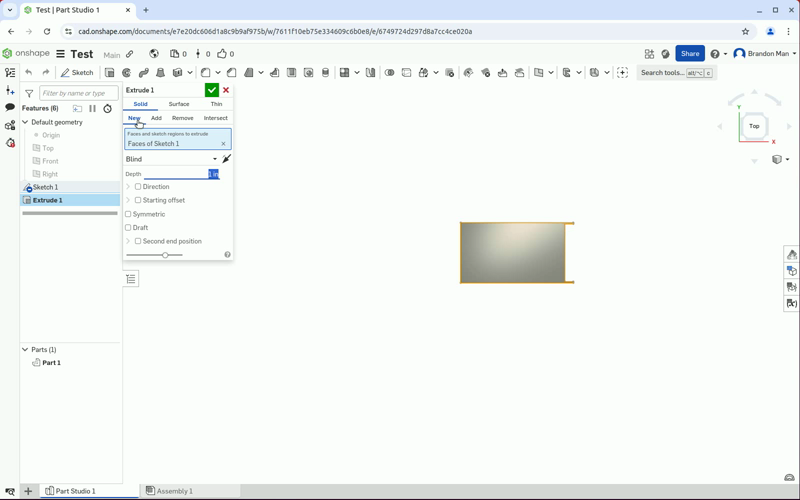
text(3.129)
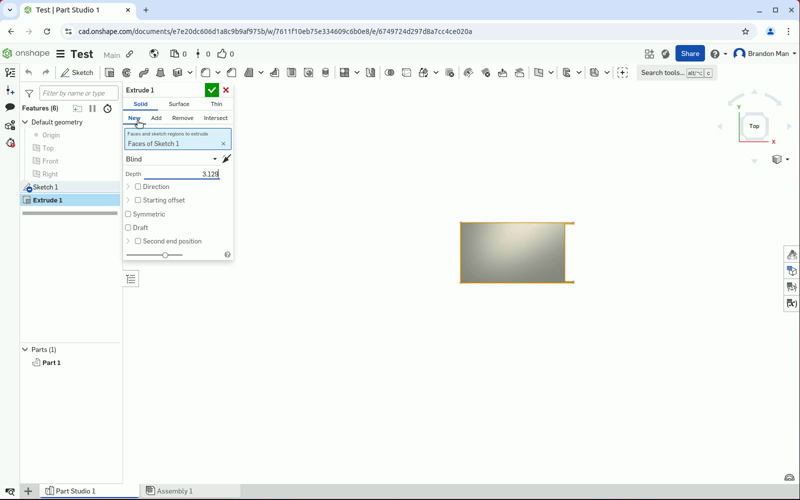
key(enter)
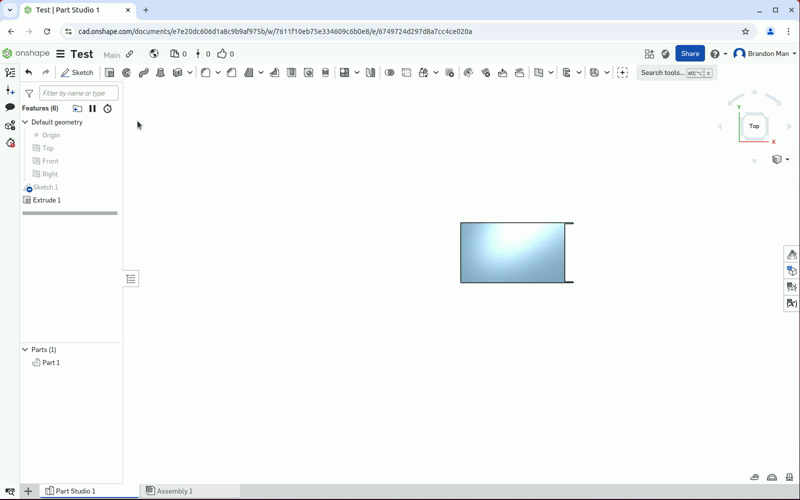
key(shift+h)
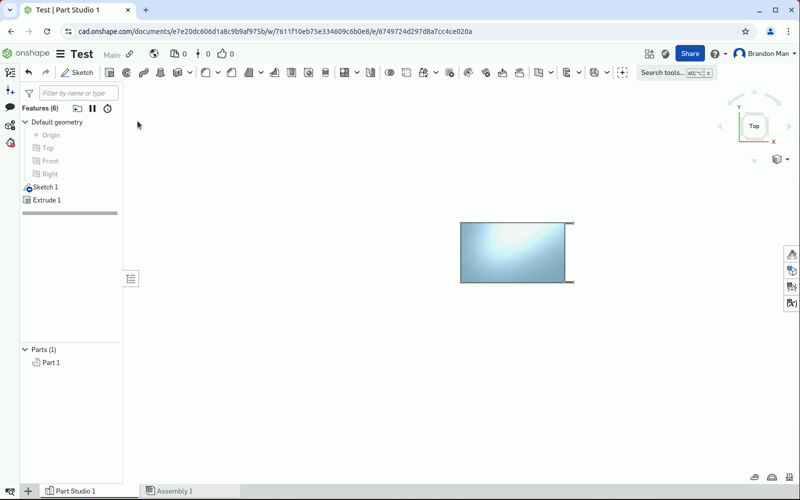
key(shift+h)
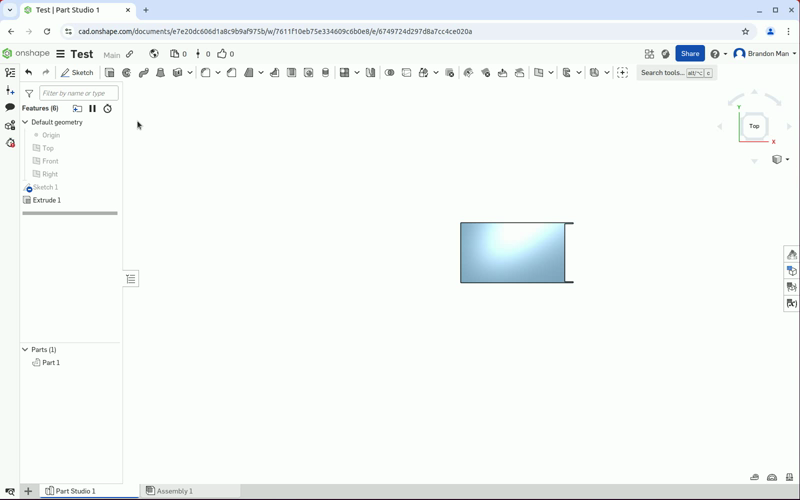
mouse_move(73, 189)
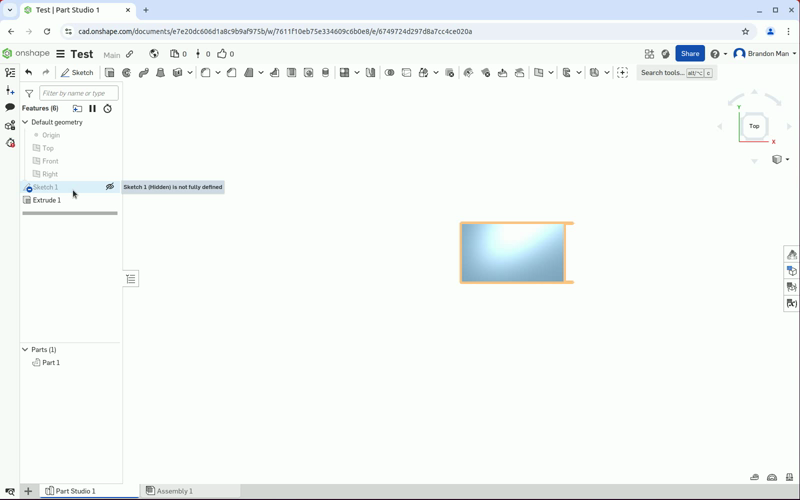
click(73, 189)
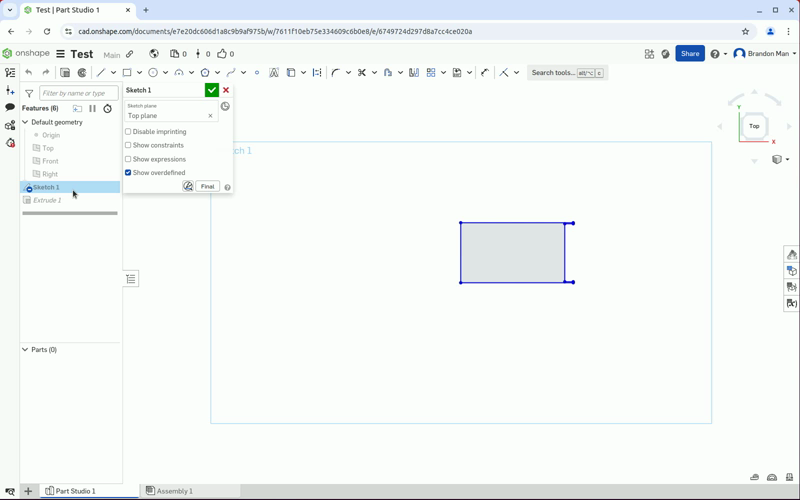
mouse_move(229, 92)
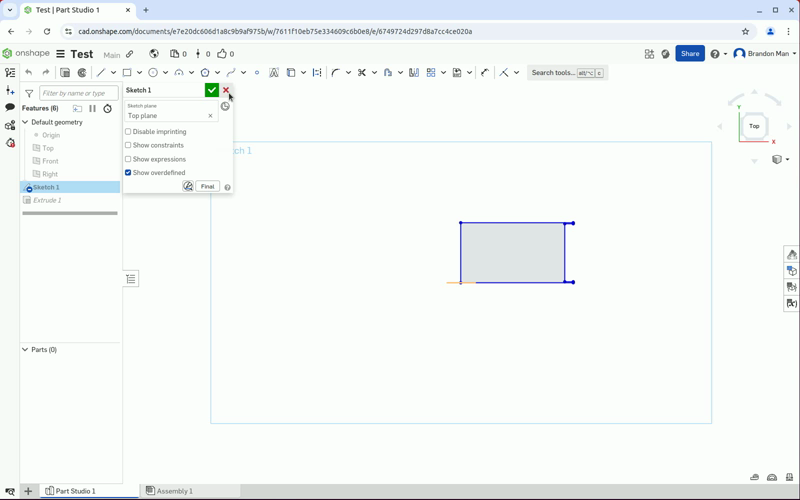
click(229, 92)
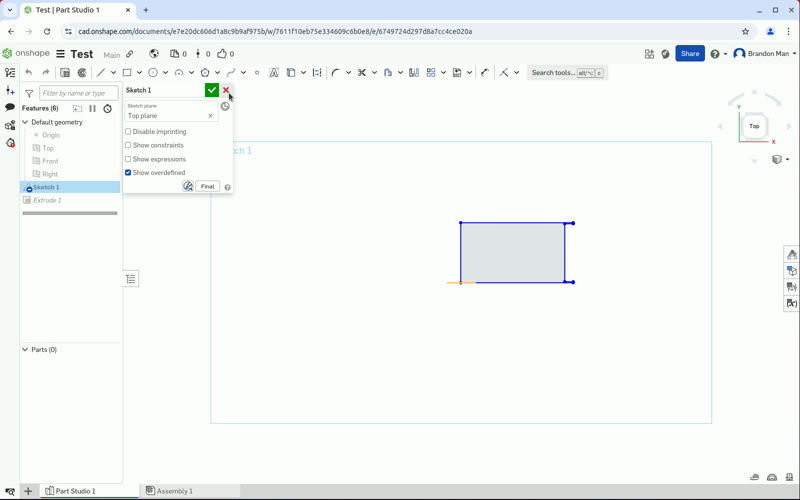
key(shift+s)
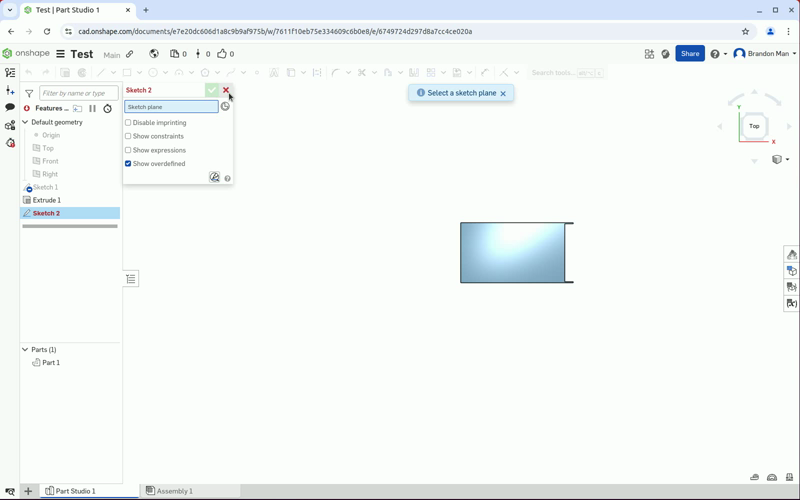
mouse_move(73, 150)
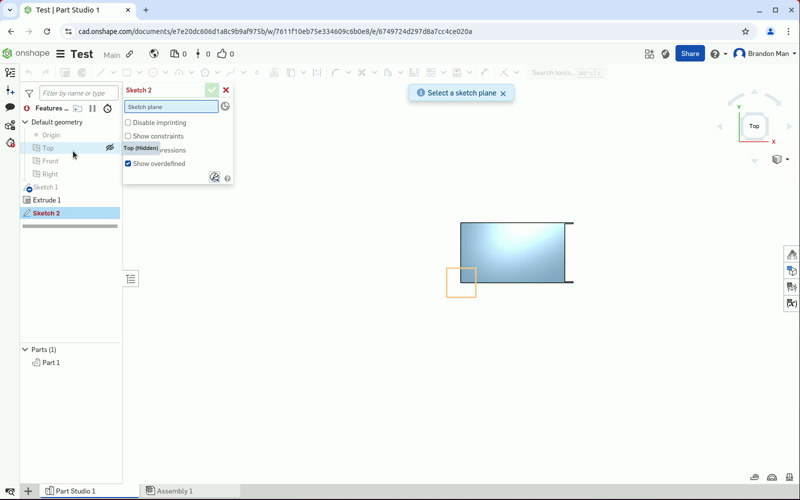
click(73, 150)
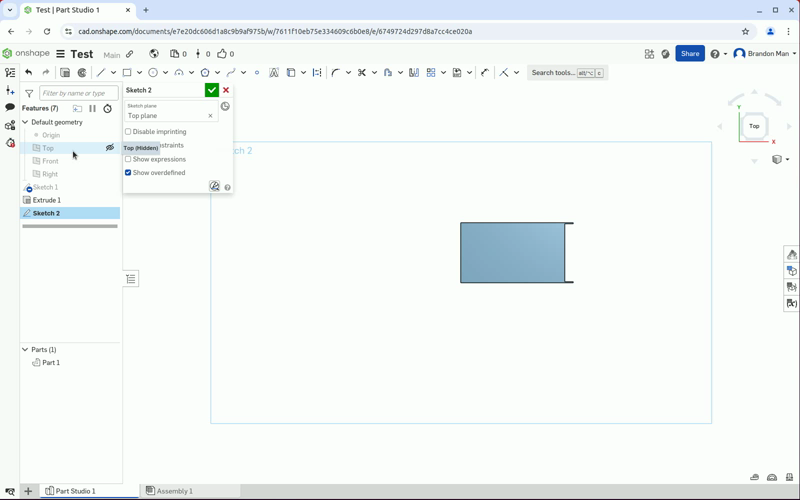
mouse_move(73, 352)
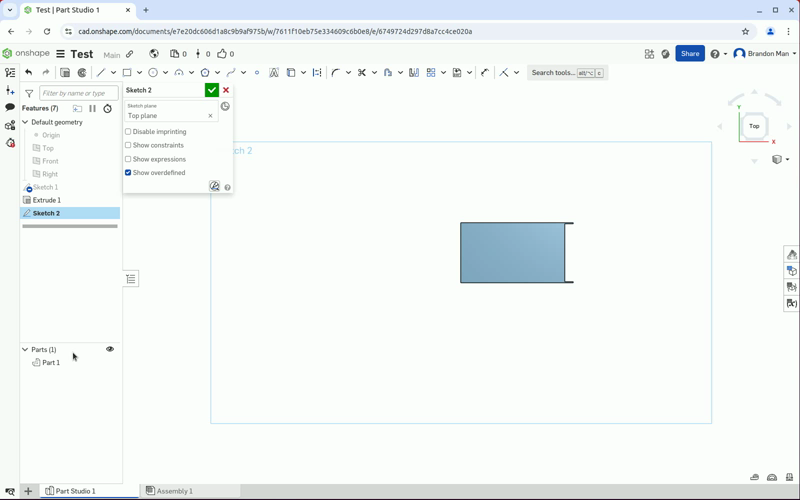
key(y)
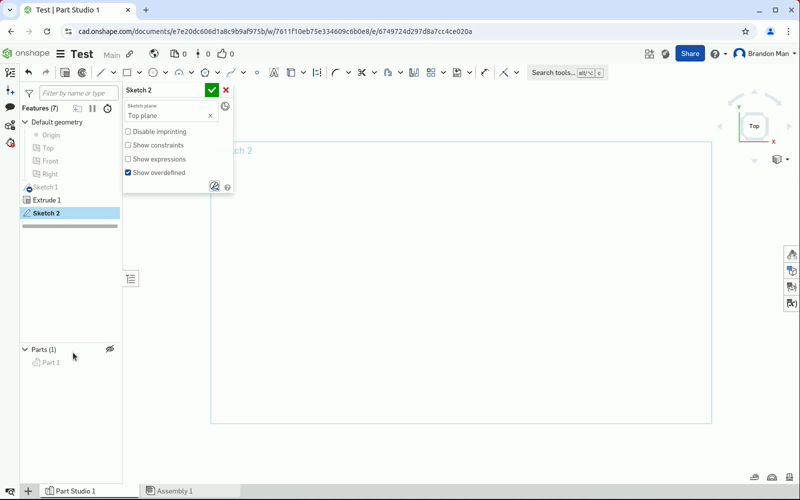
key(l)
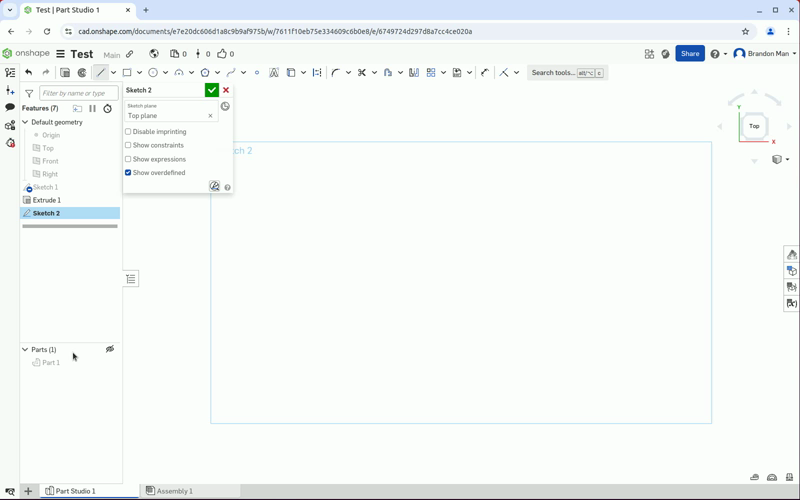
key_down(shift)
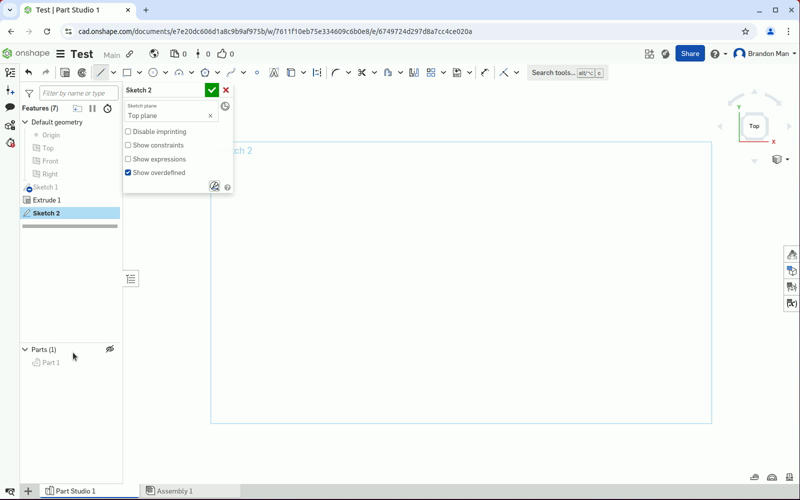
mouse_move(564, 281)
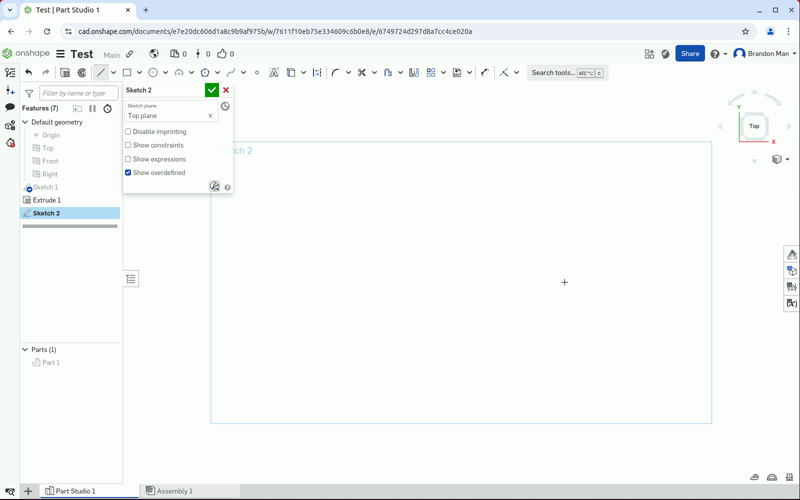
click(564, 281)
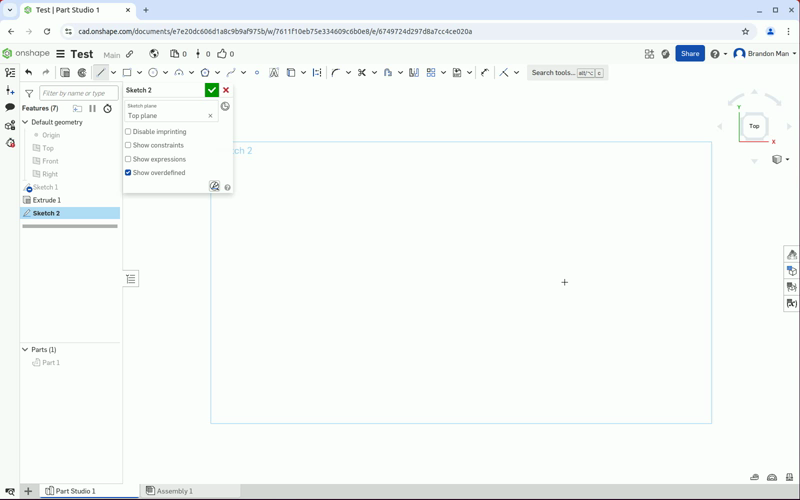
key_up(shift)
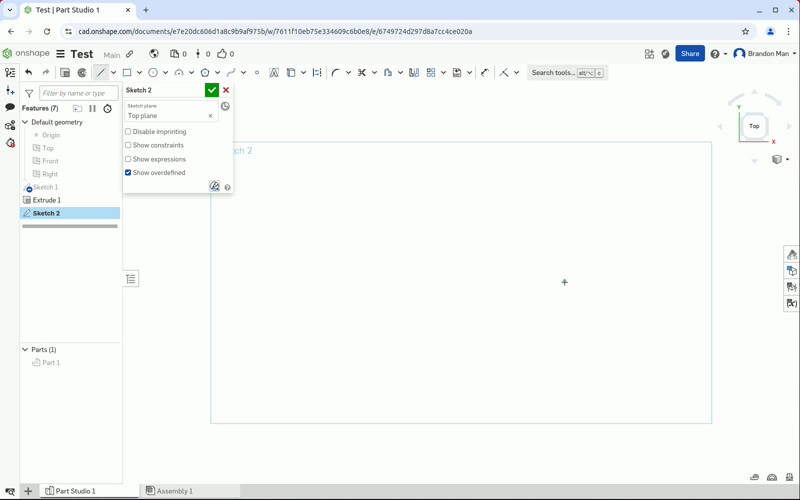
key_down(shift)
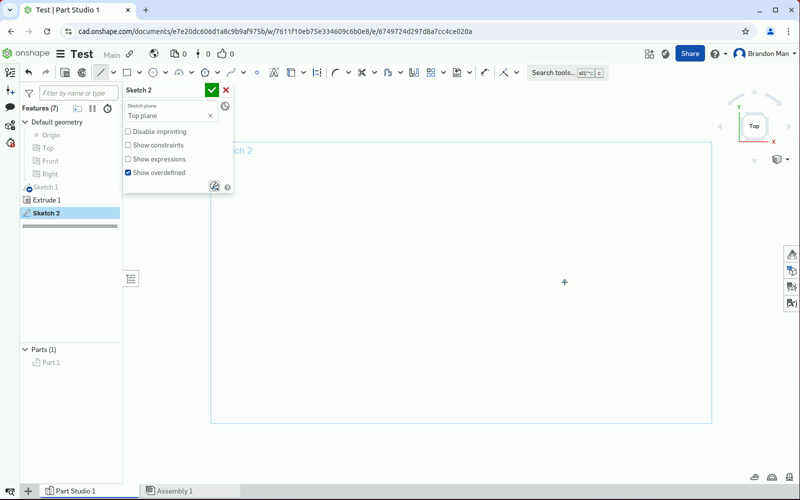
mouse_move(589, 281)
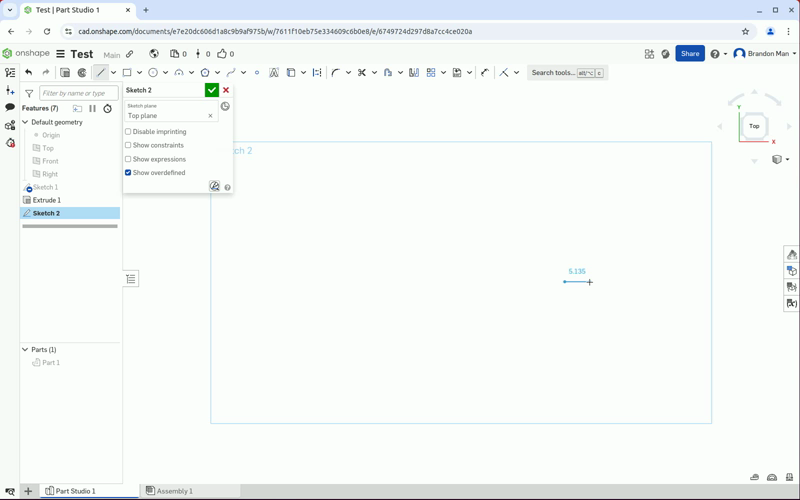
mouse_move(573, 281)
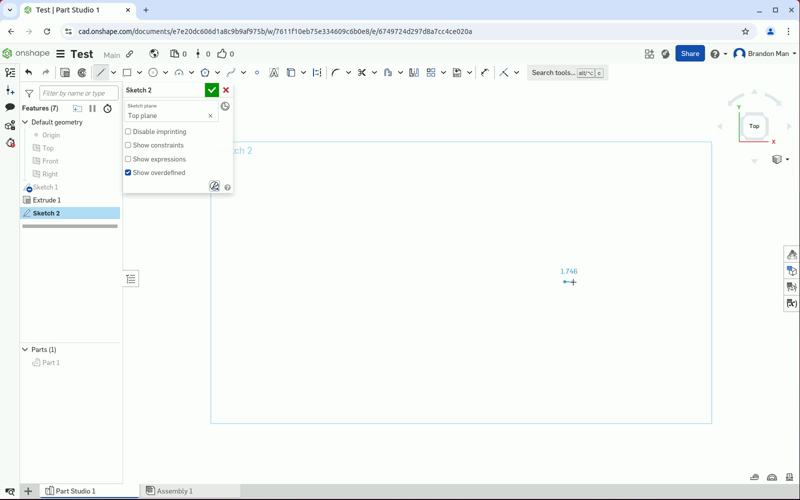
click(573, 281)
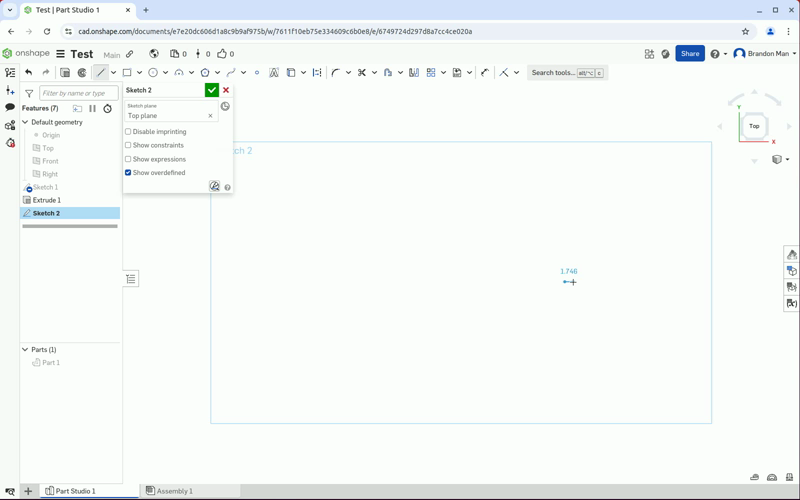
key_up(shift)
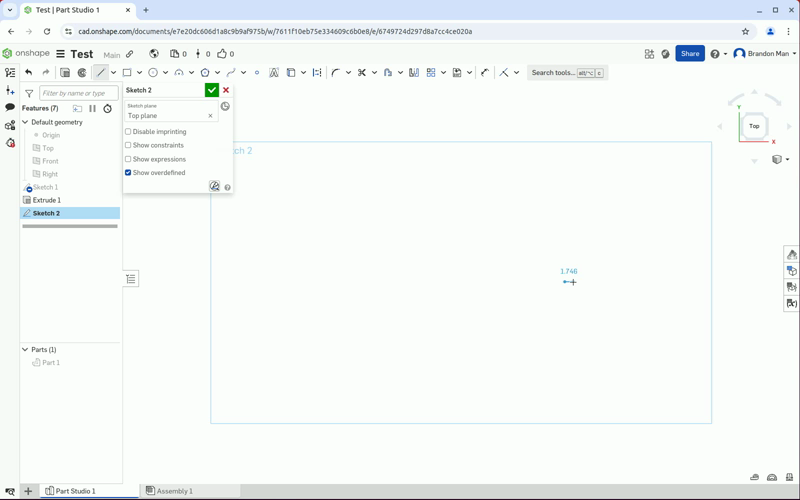
key_down(shift)
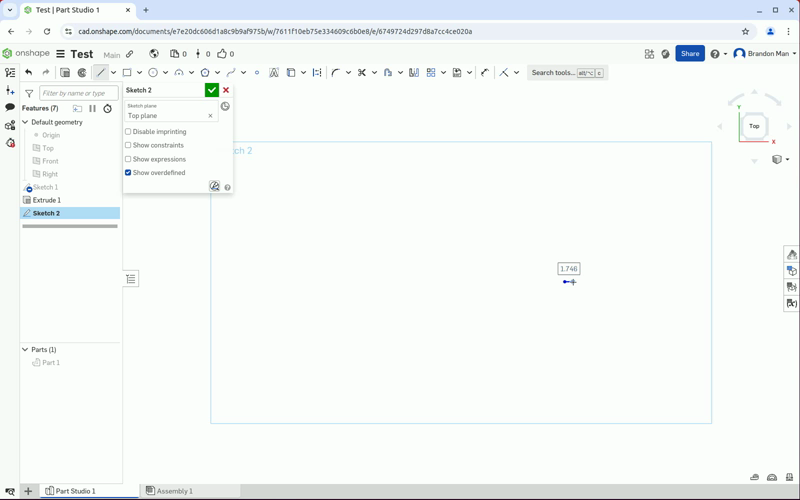
mouse_move(589, 281)
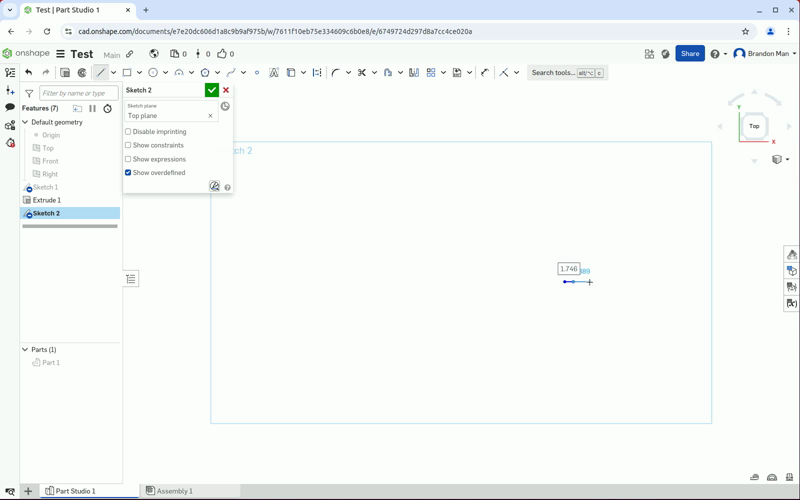
mouse_move(573, 222)
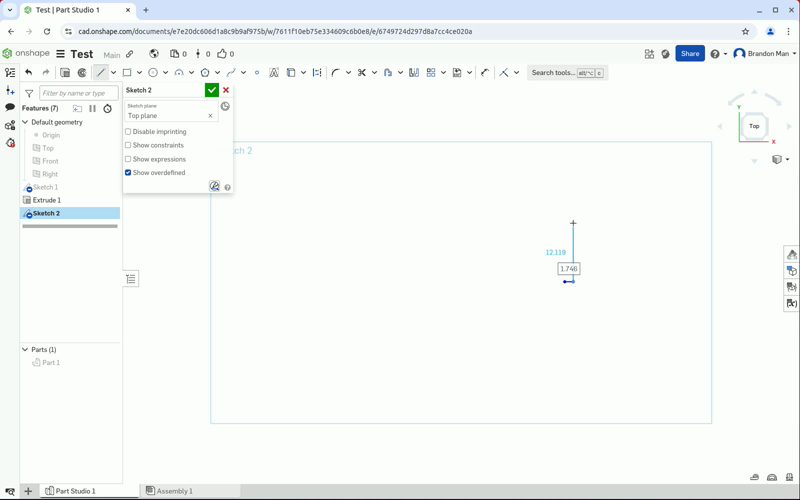
click(573, 222)
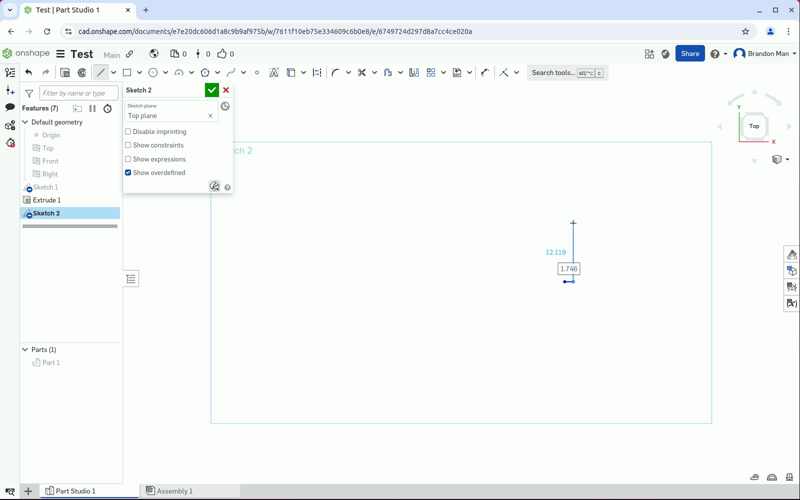
key_up(shift)
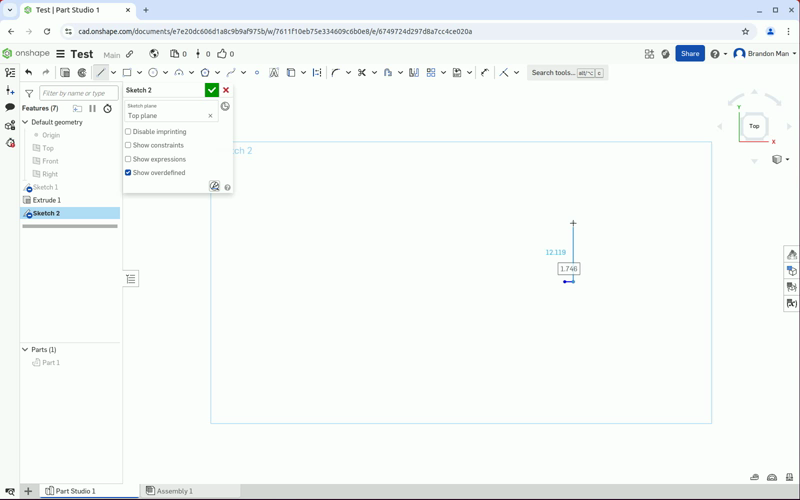
key_down(shift)
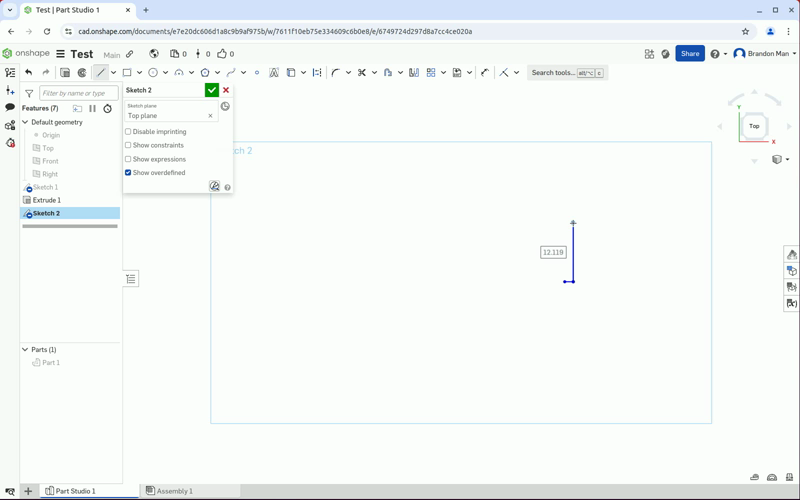
mouse_move(589, 222)
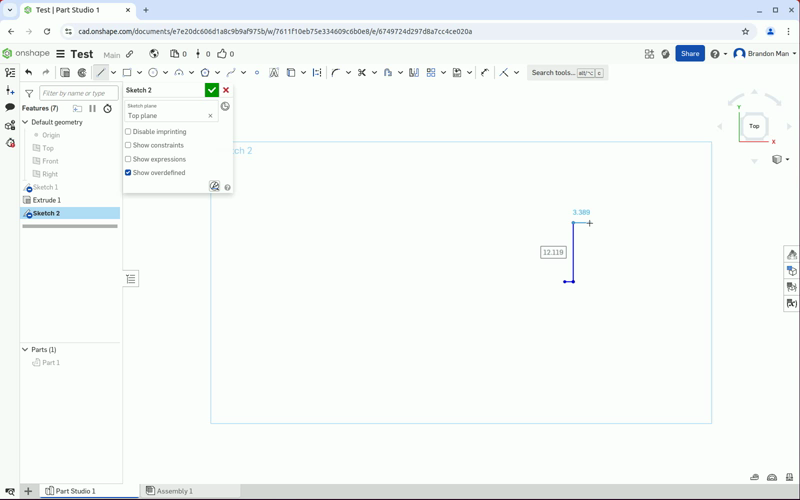
mouse_move(564, 222)
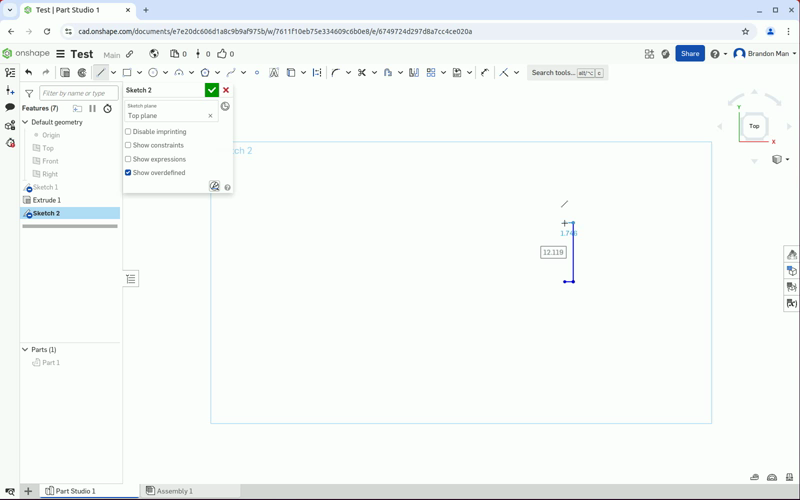
click(564, 222)
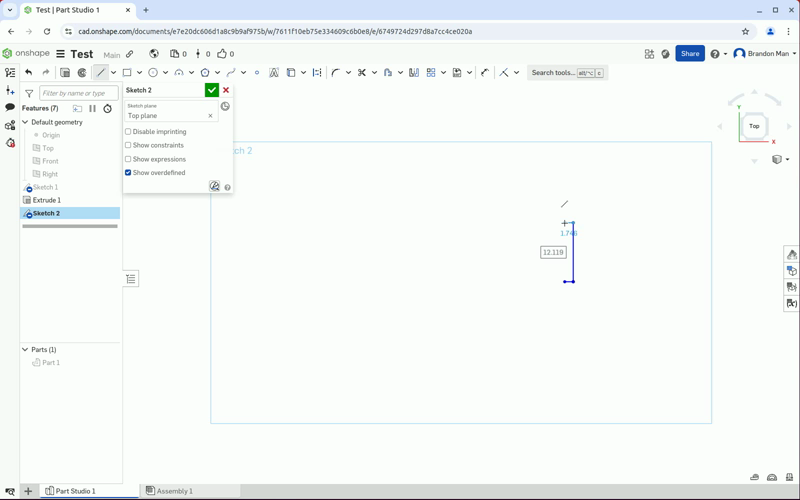
key_up(shift)
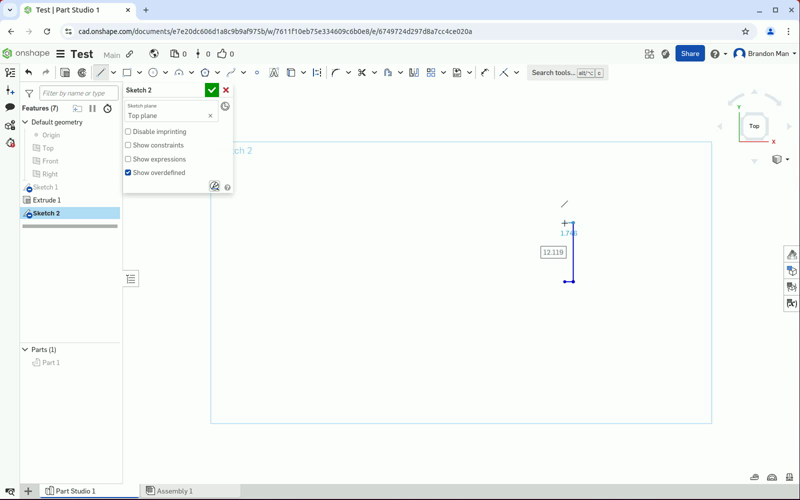
mouse_move(589, 222)
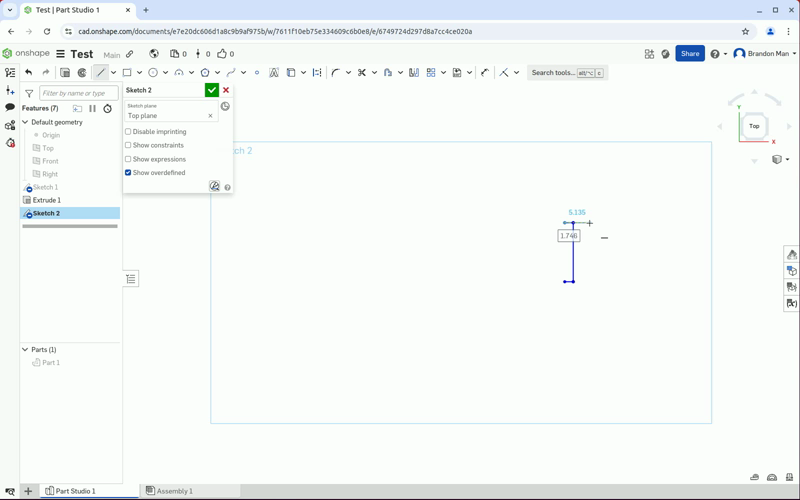
key_down(shift)
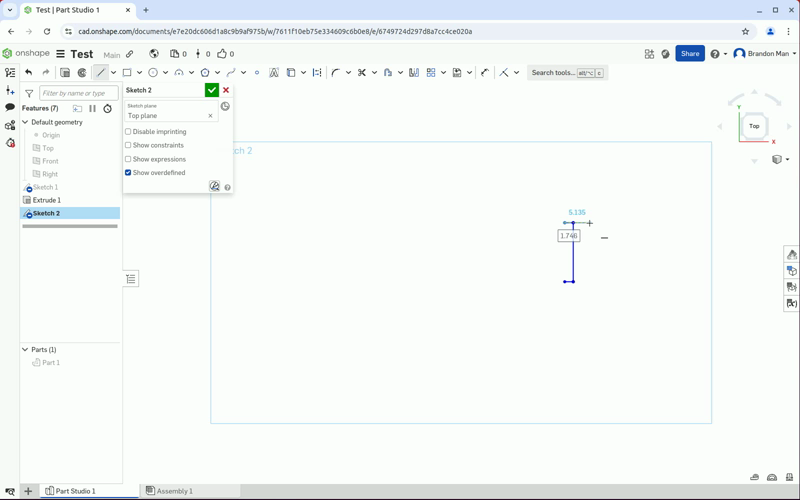
mouse_move(564, 281)
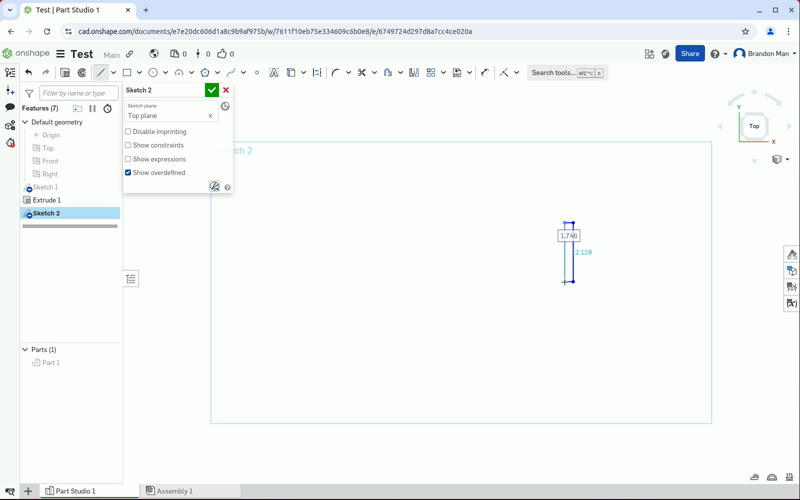
key_up(shift)
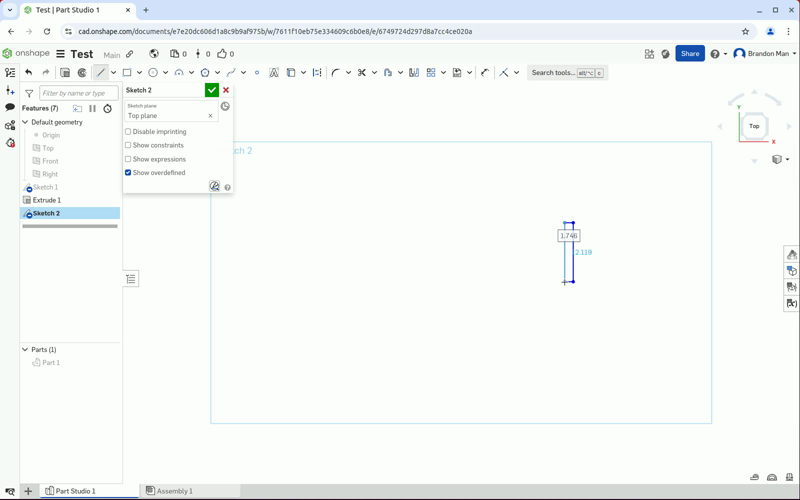
click(564, 281)
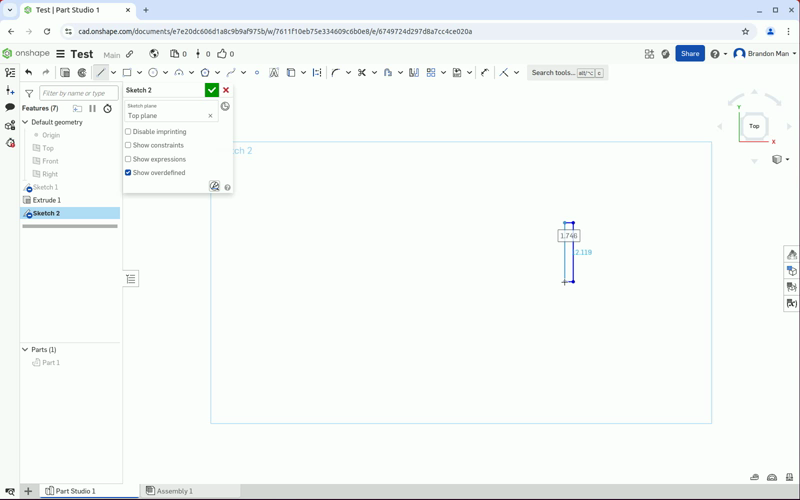
key(esc)
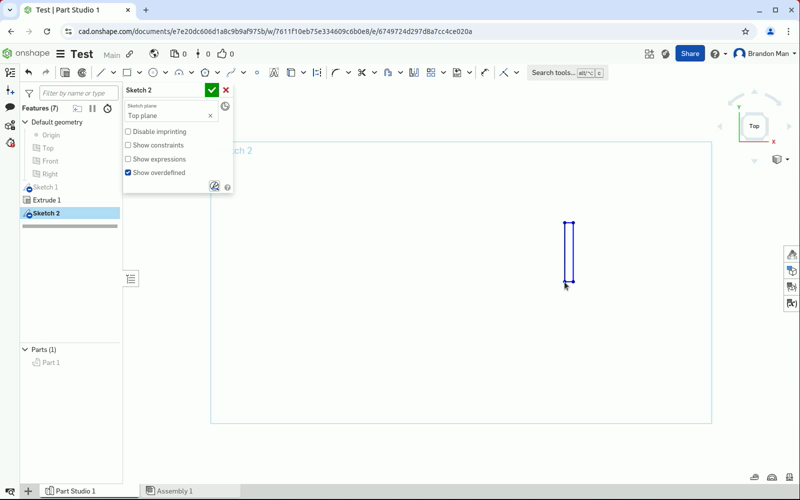
mouse_move(569, 266)
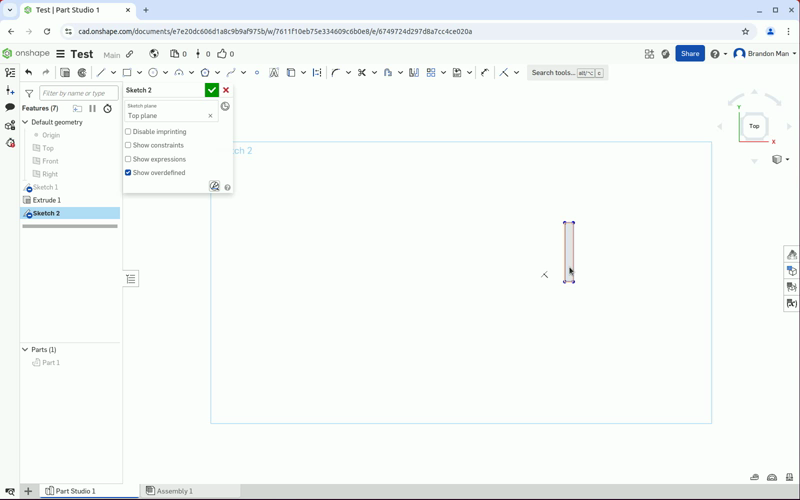
scroll(6)
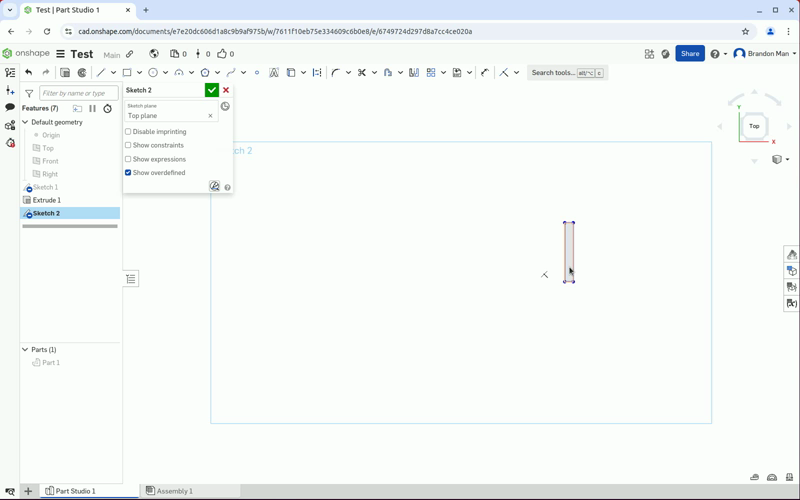
scroll(6)
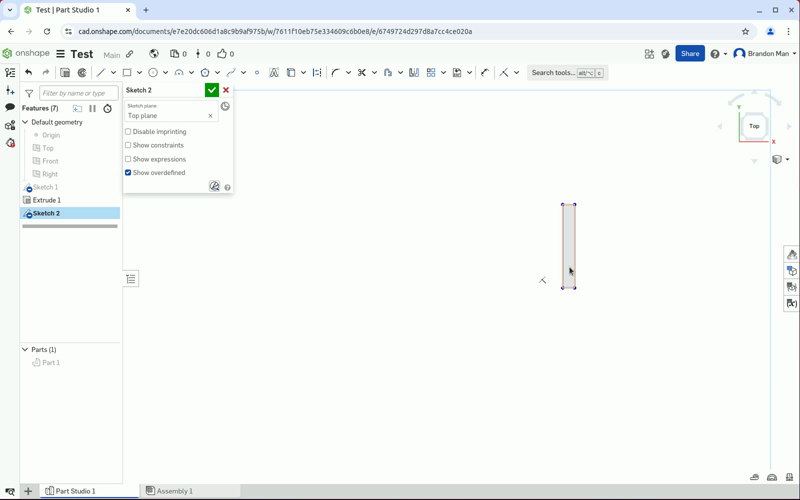
scroll(6)
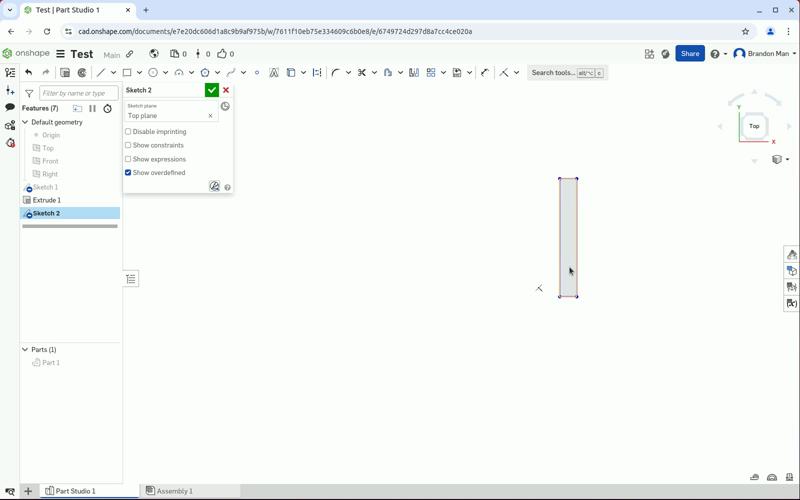
scroll(6)
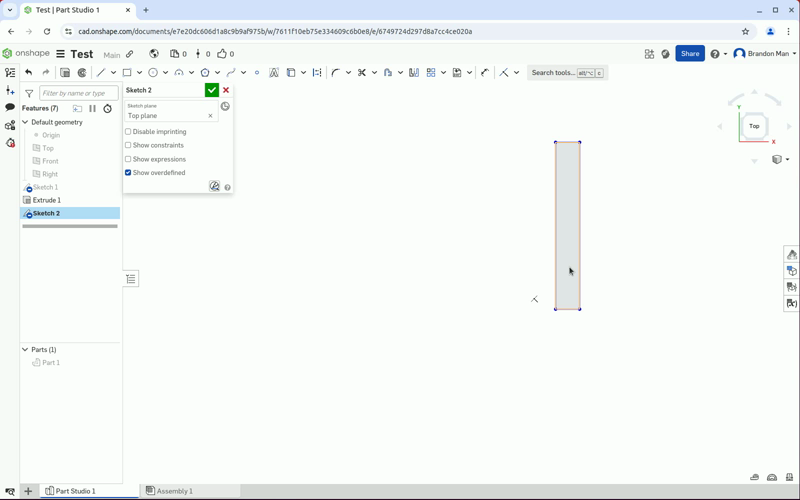
scroll(6)
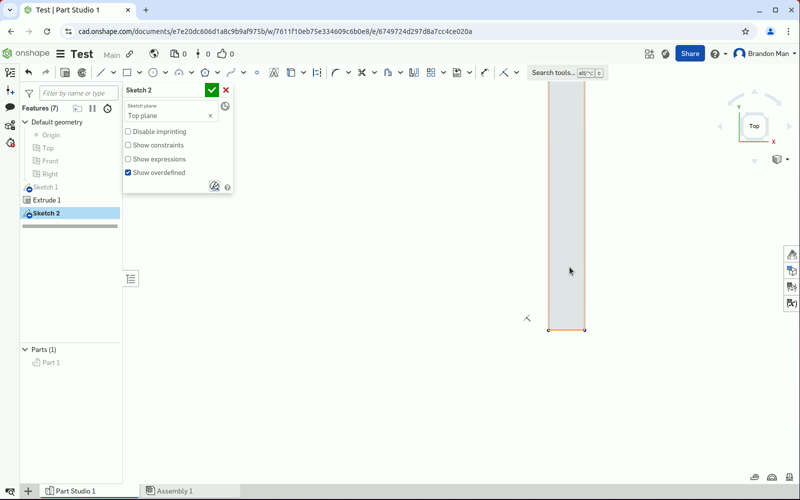
scroll(6)
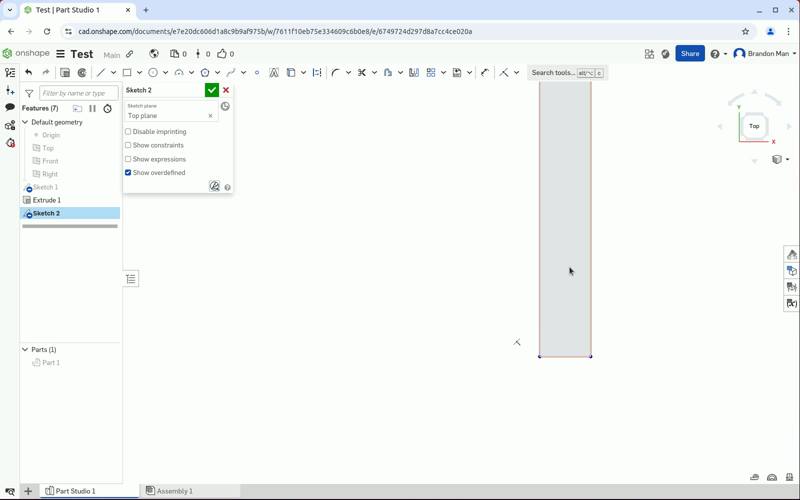
scroll(6)
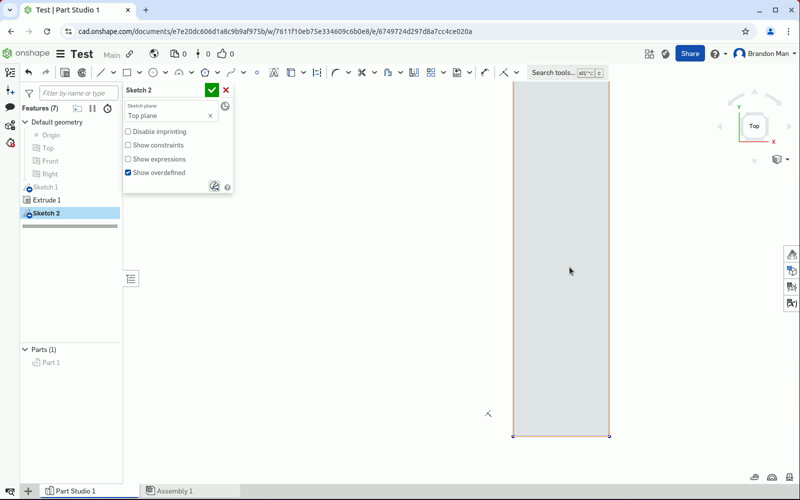
click(569, 266)
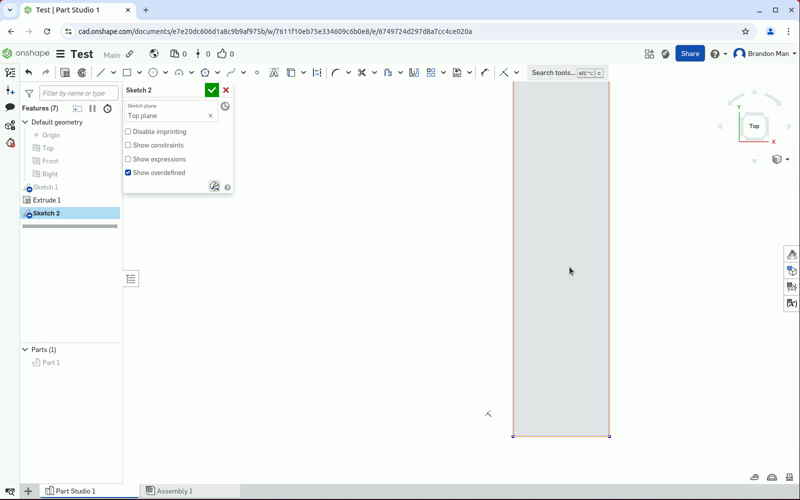
scroll(-6)
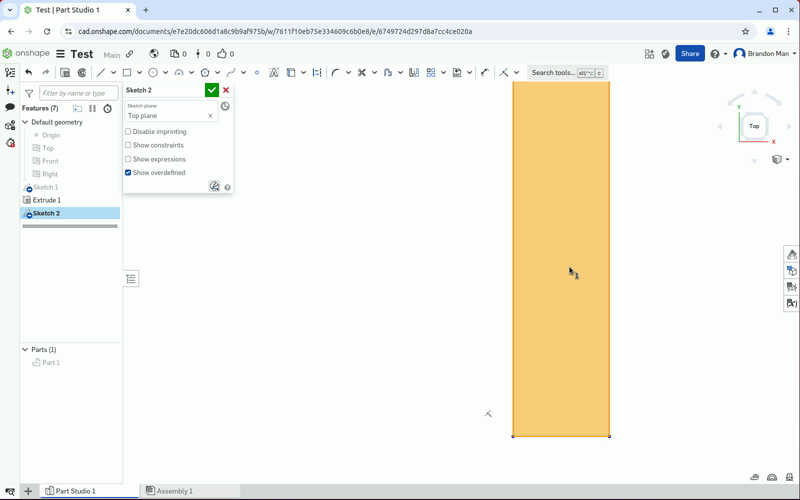
scroll(-6)
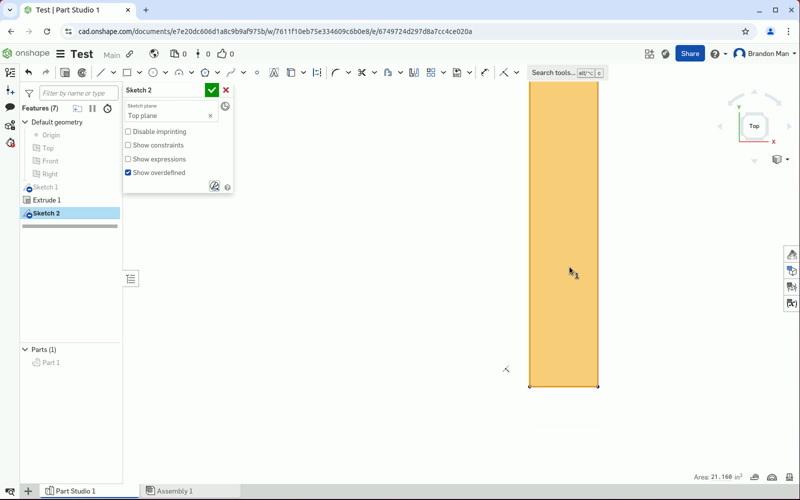
scroll(-6)
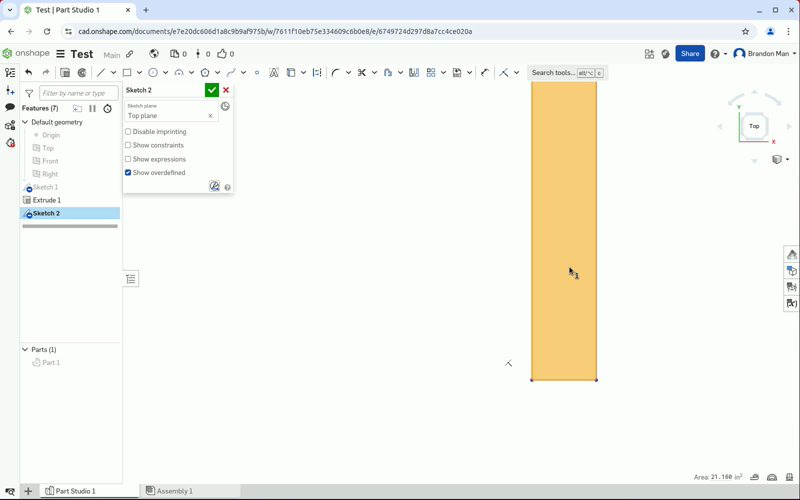
scroll(-6)
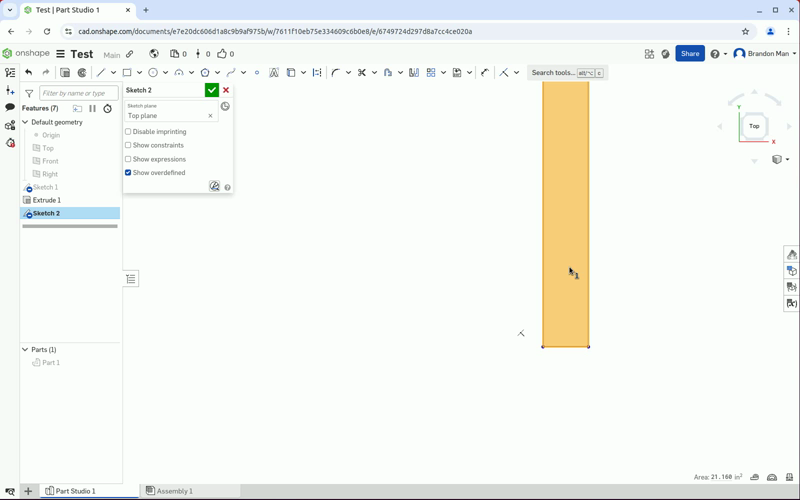
scroll(-6)
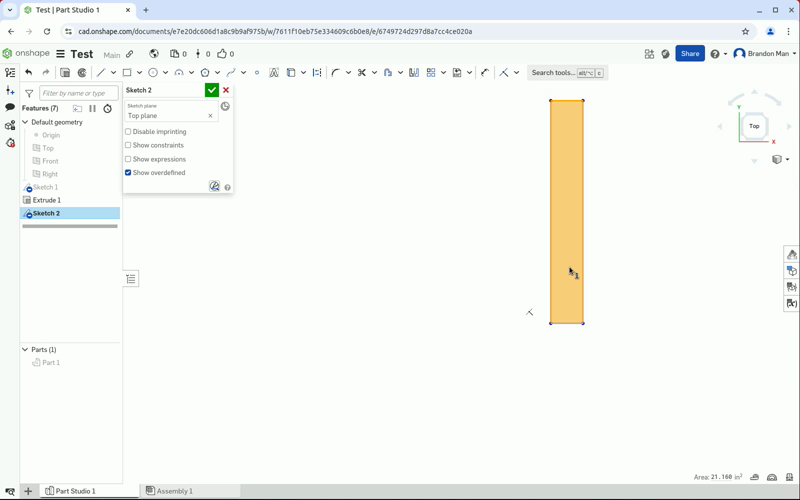
scroll(-6)
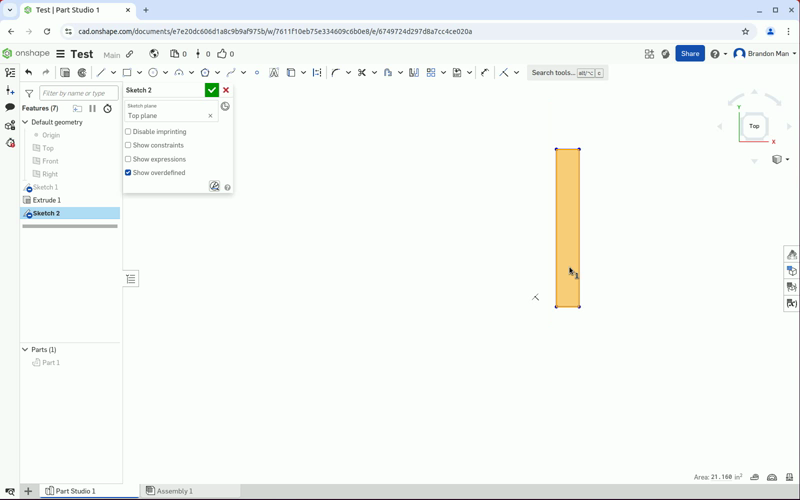
scroll(-6)
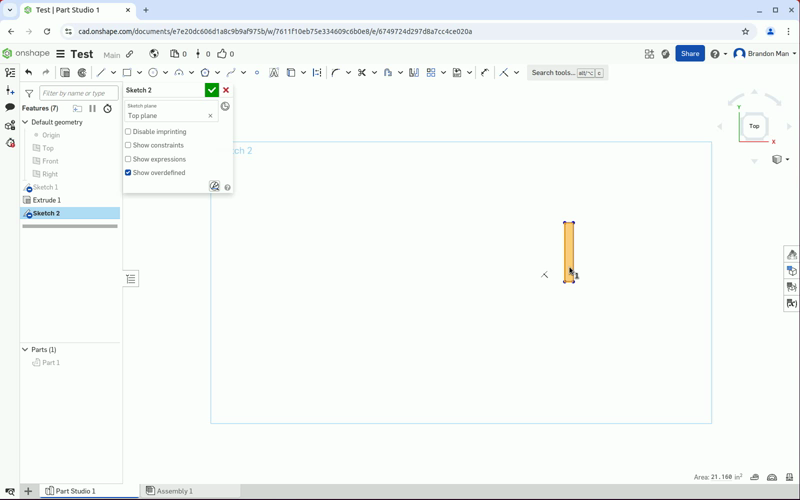
mouse_move(73, 352)
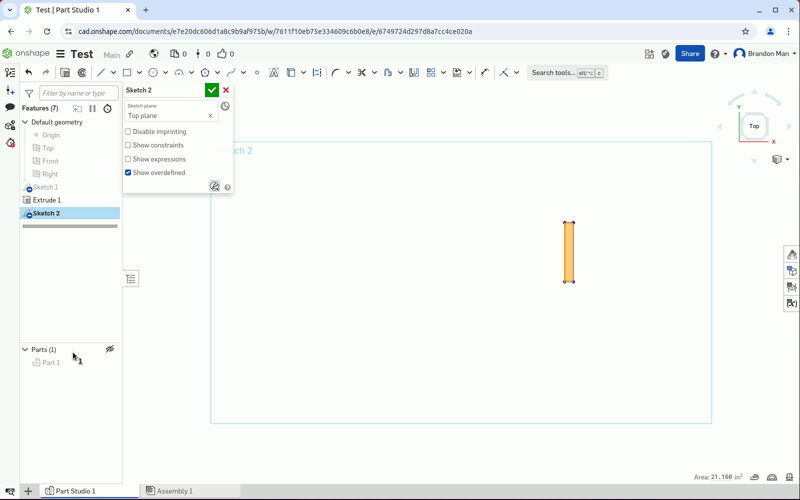
key(shift+y)
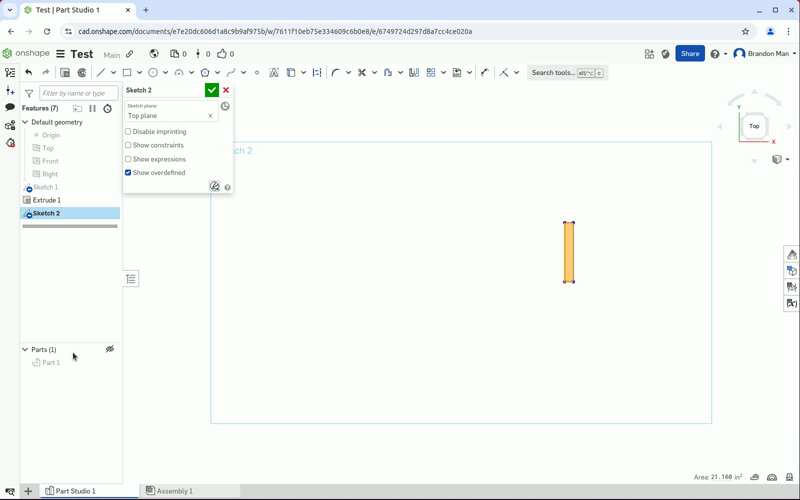
key(shift+e)
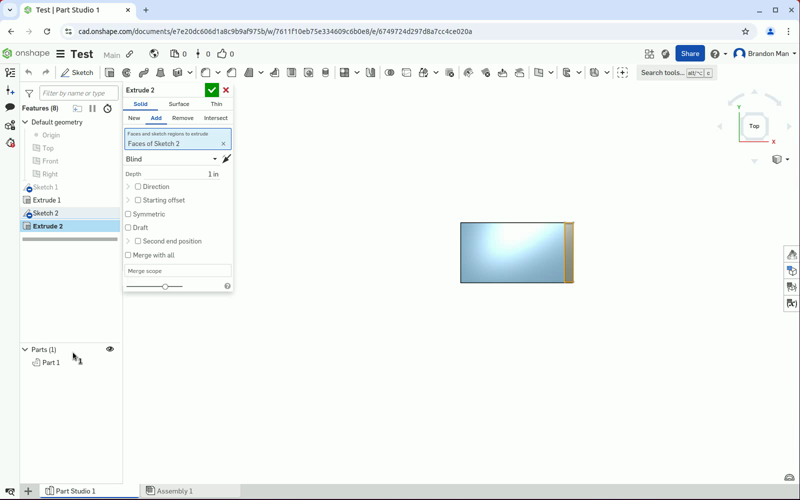
mouse_move(143, 106)
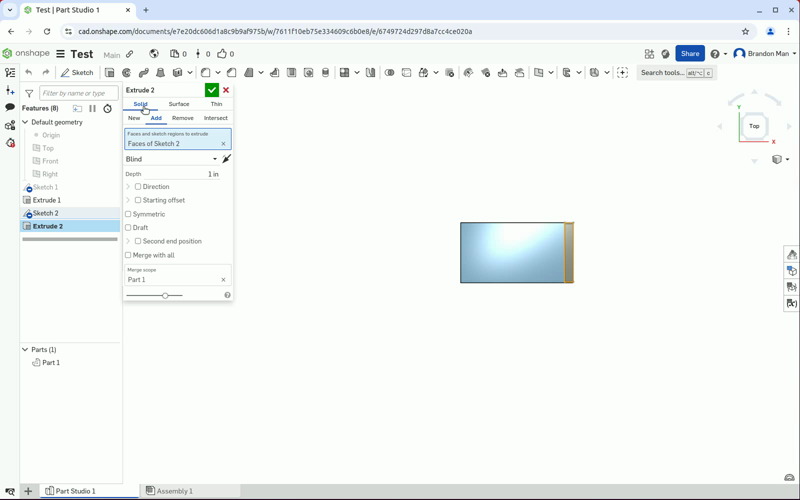
click(143, 106)
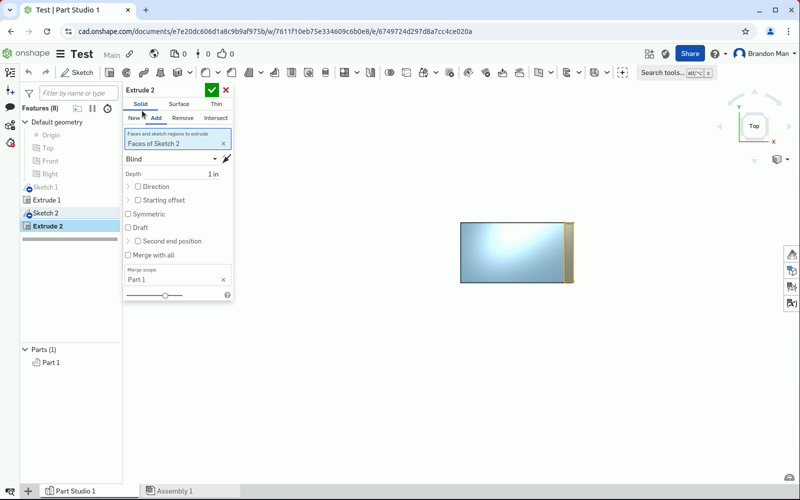
mouse_move(137, 120)
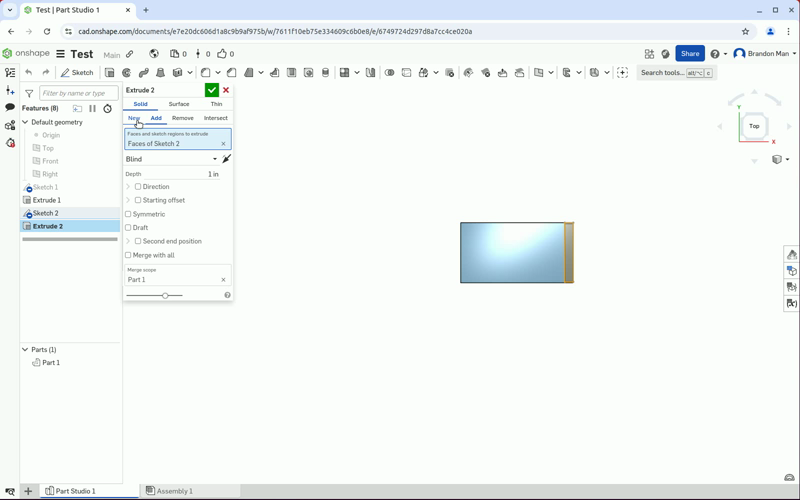
click(137, 120)
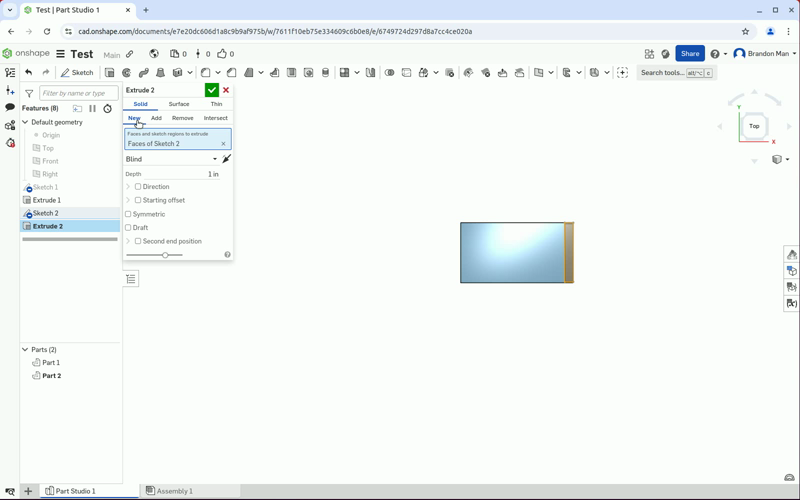
key(tab, 4)
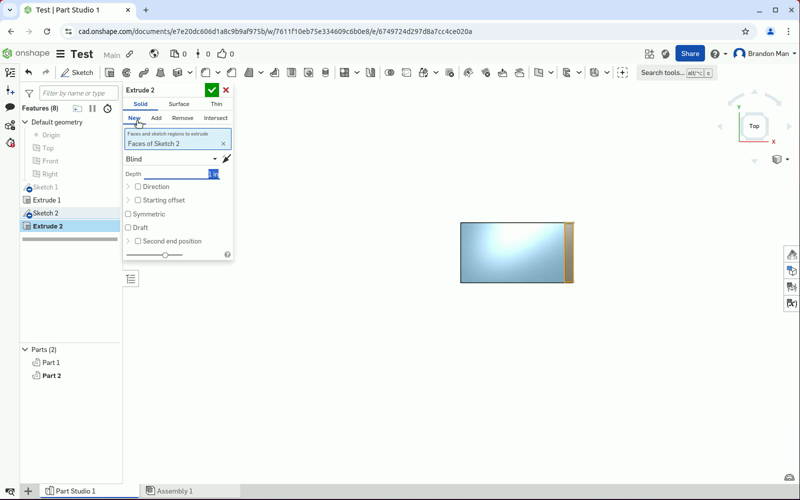
text(2.407)
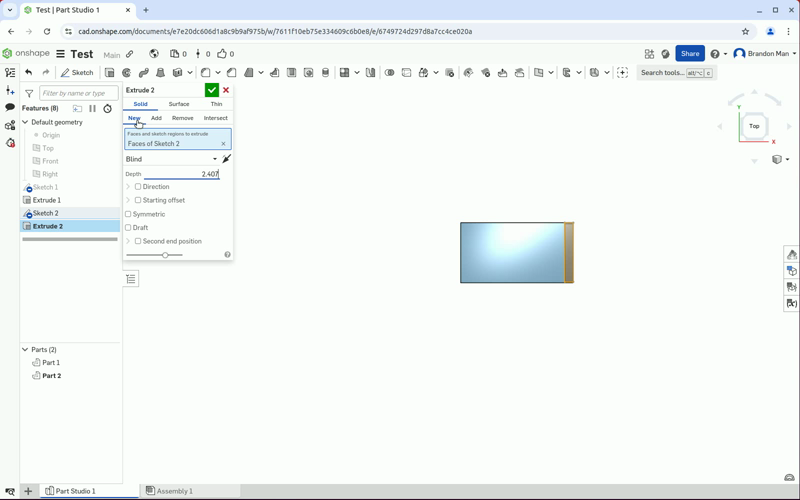
key(enter)
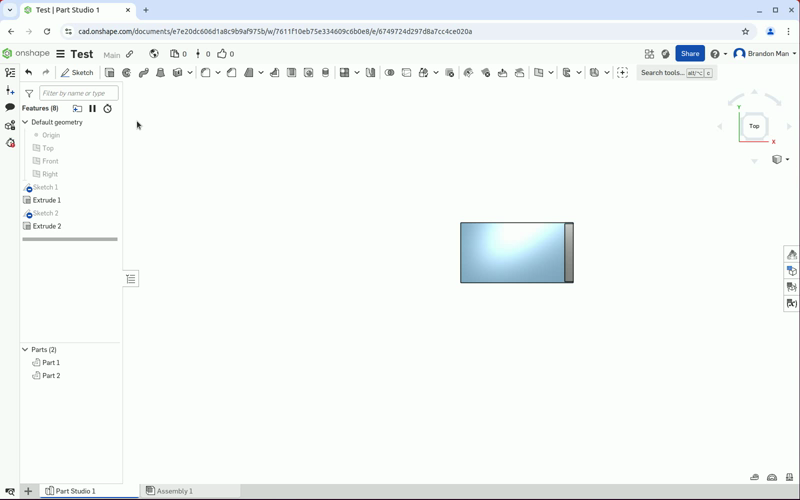
key(shift+h)
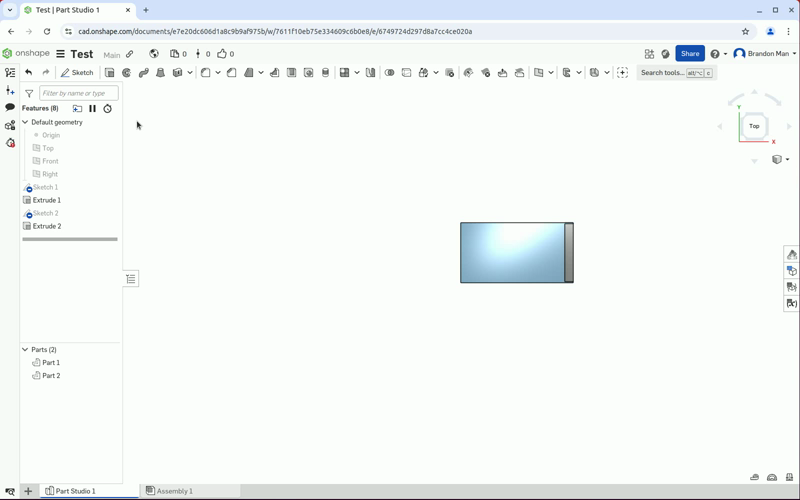
key(shift+h)
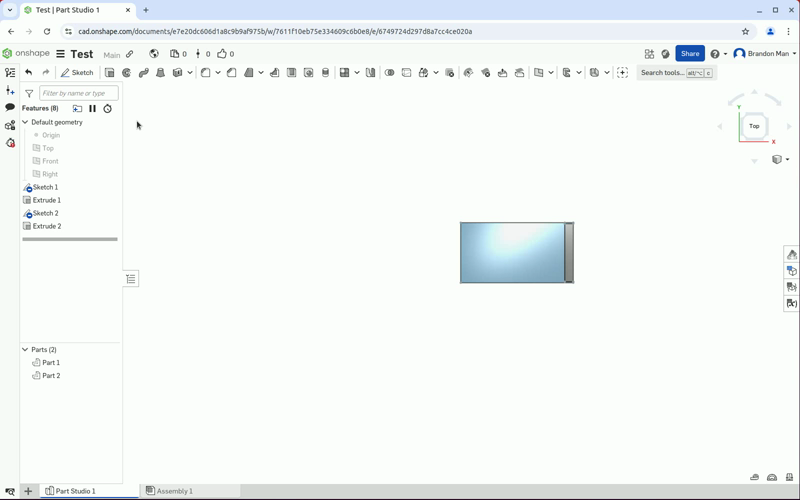
key(shift+7)
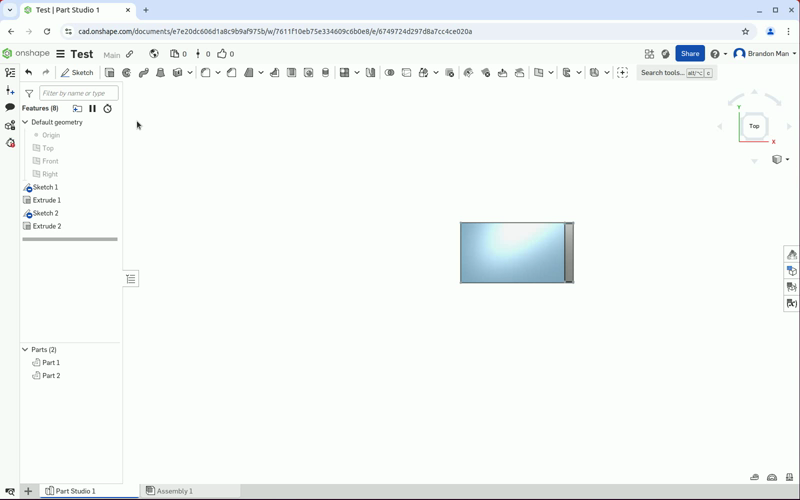
key(up, 3)
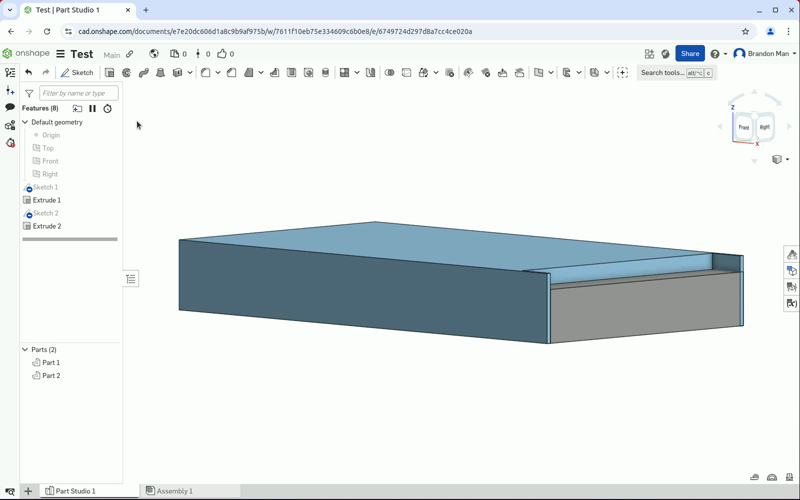
key(left, 3)
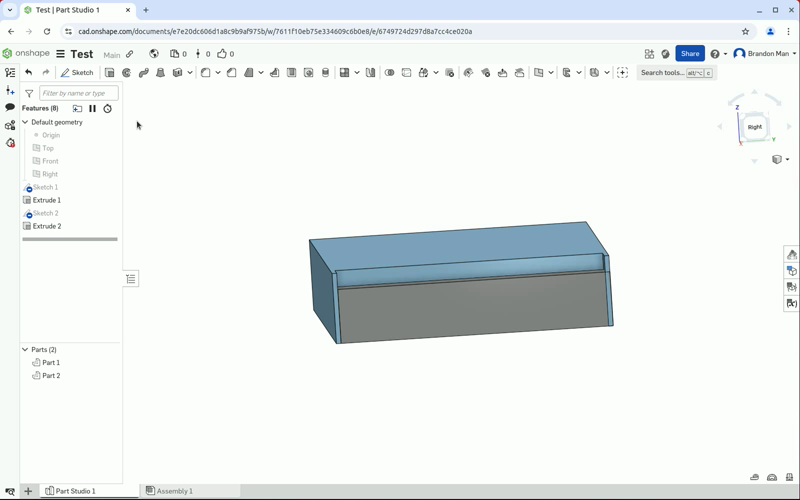
key(right, 3)
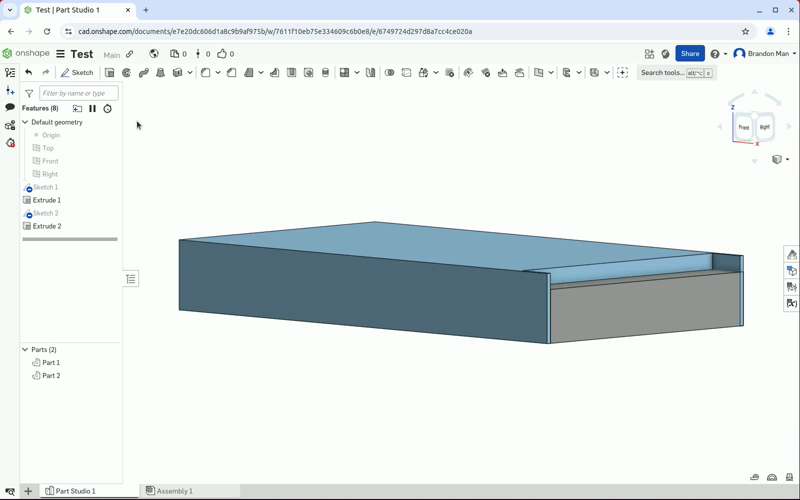
key(down, 3)
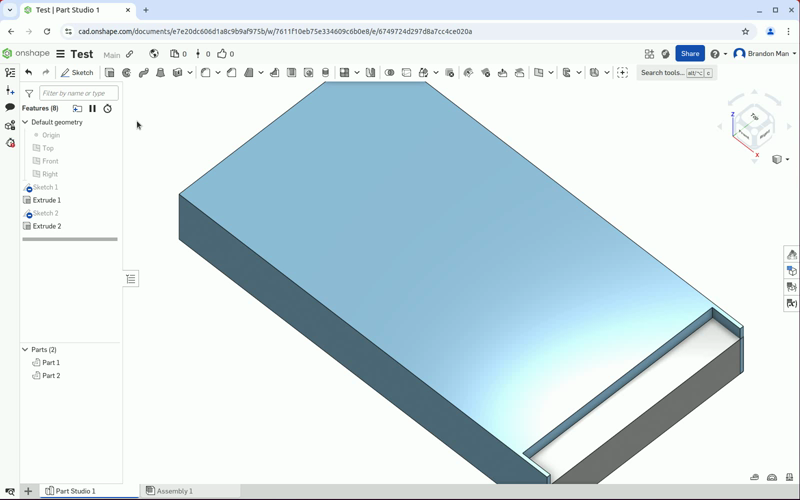
mouse_move(73, 189)
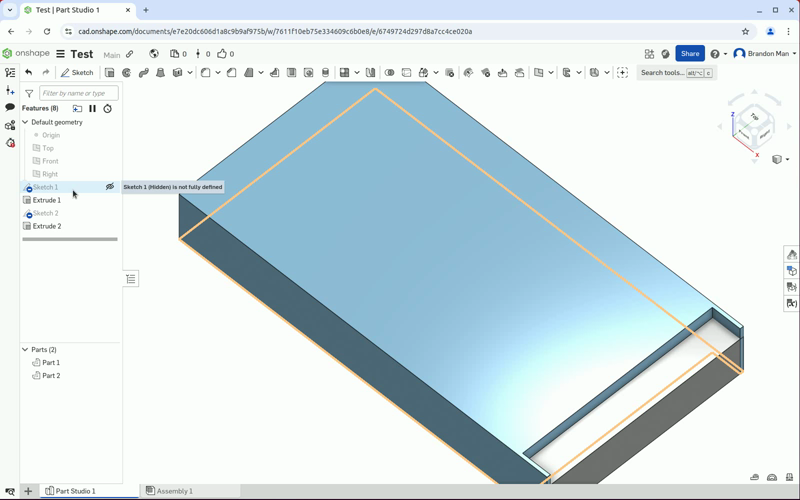
click(73, 189)